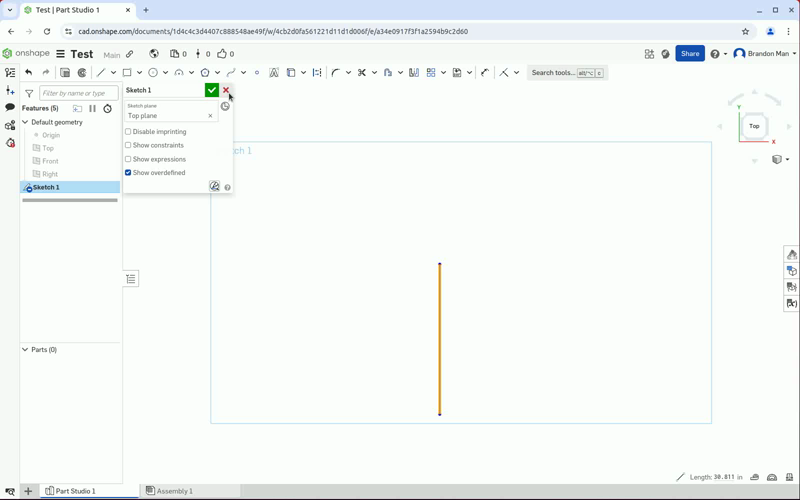
key(shift+h)
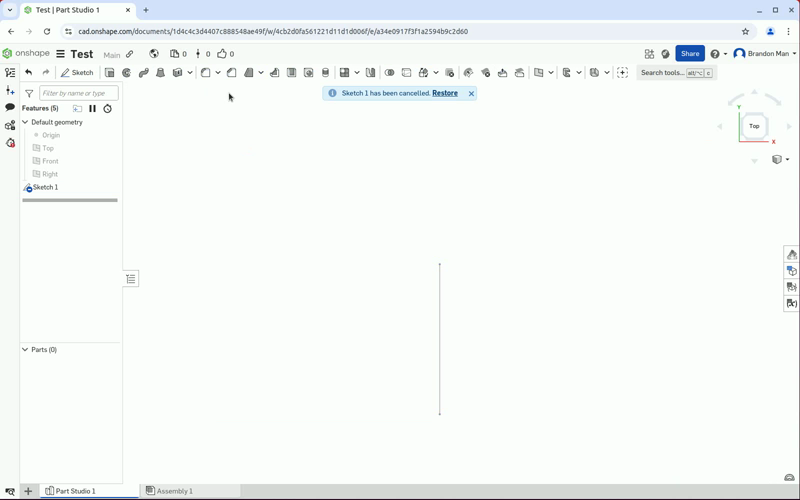
key(shift+s)
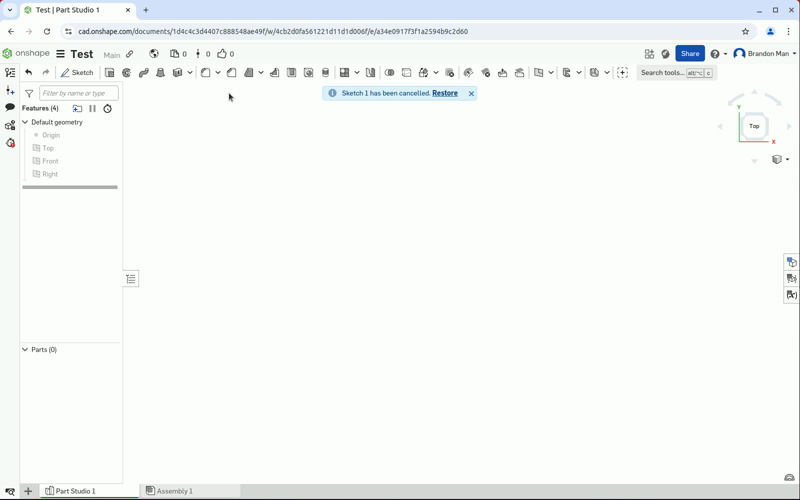
mouse_move(73, 150)
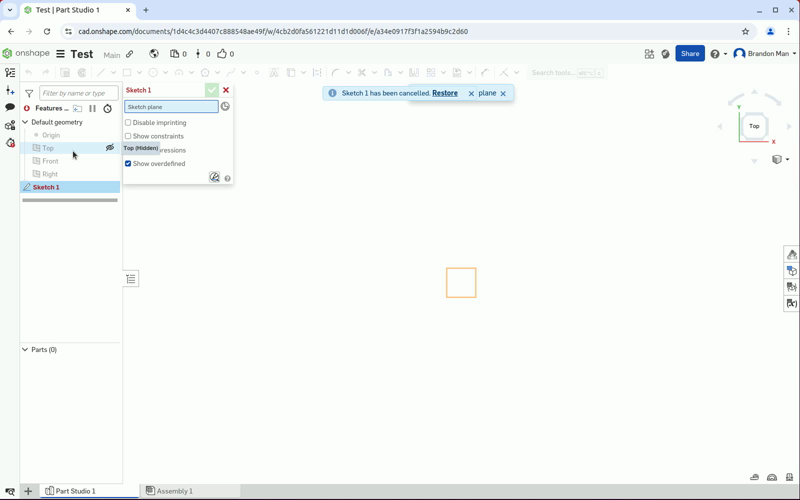
click(73, 150)
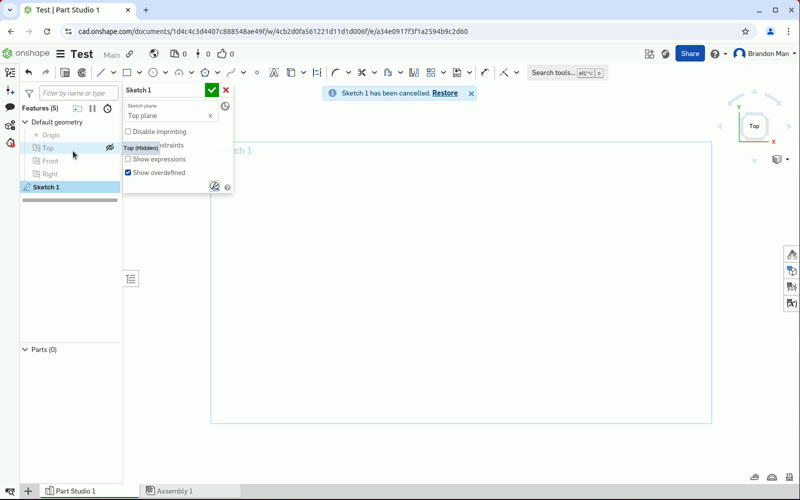
mouse_move(73, 352)
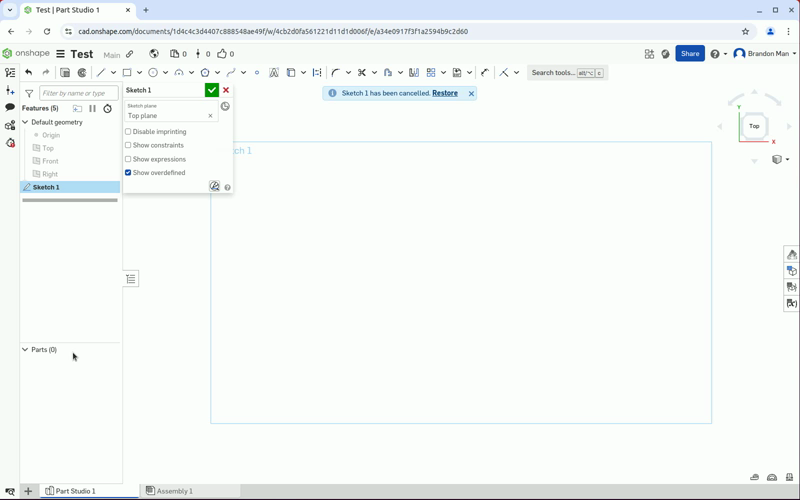
key(y)
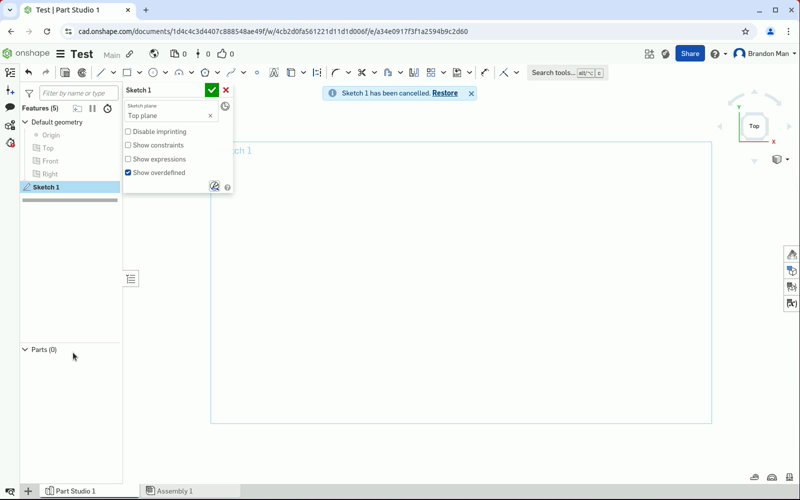
key(l)
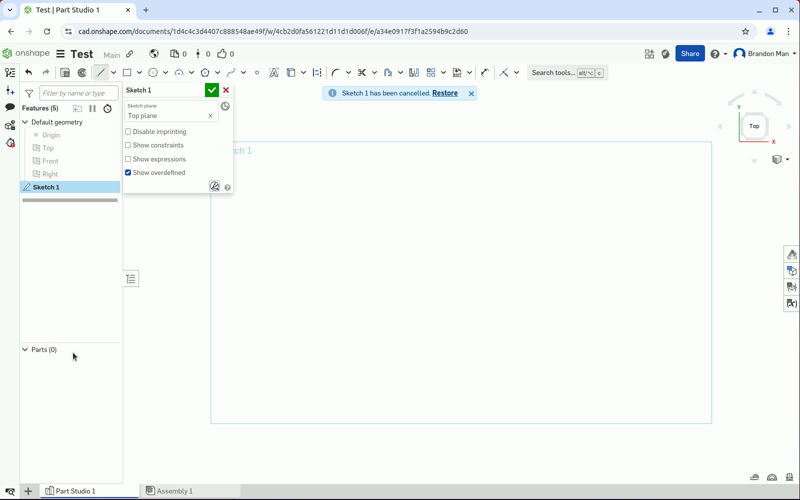
key_down(shift)
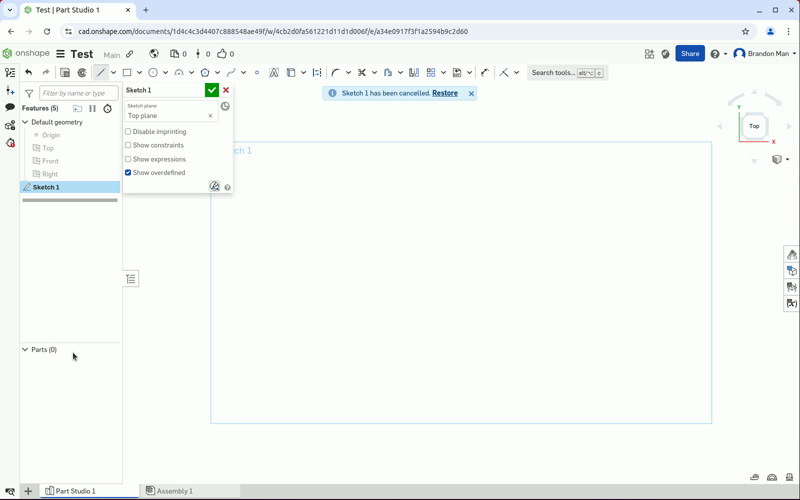
mouse_move(359, 355)
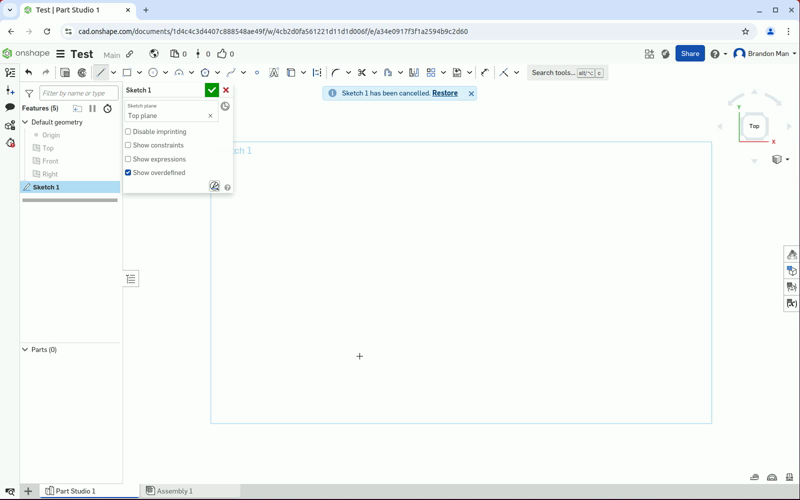
click(359, 355)
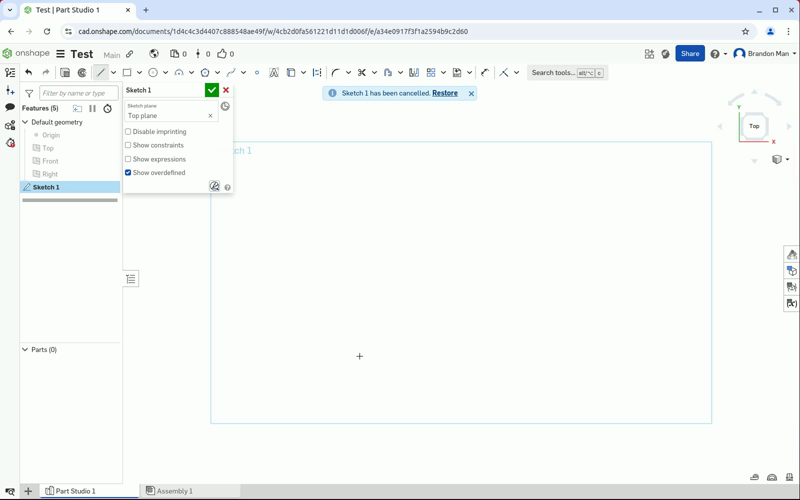
key_up(shift)
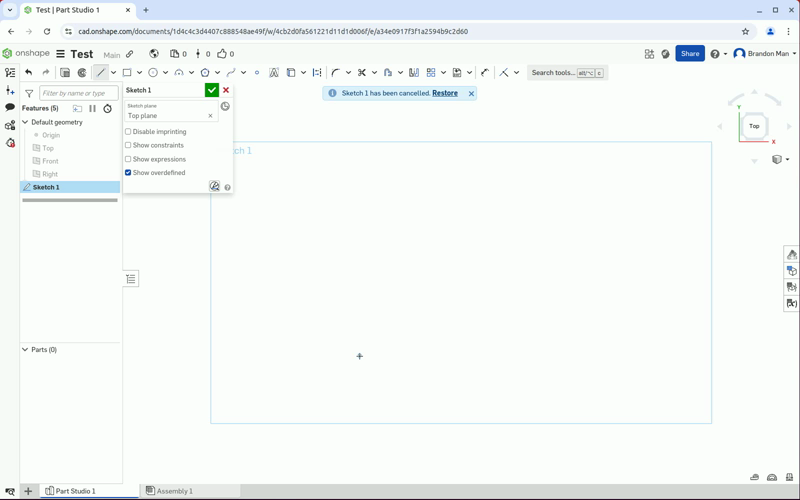
key_down(shift)
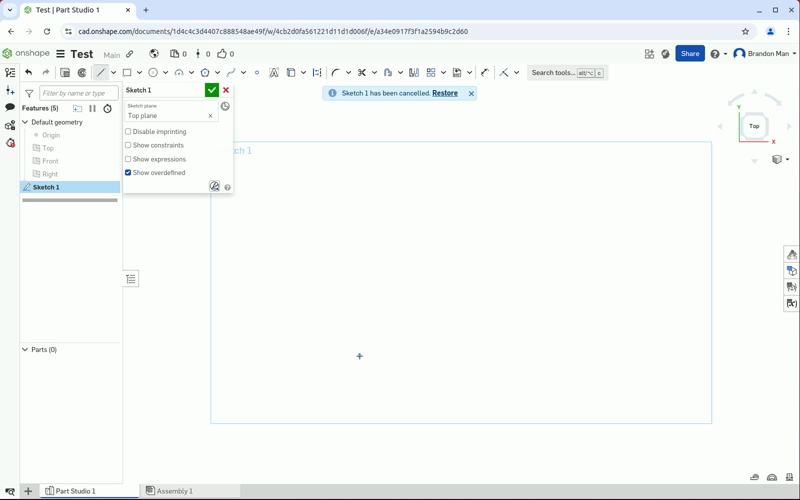
mouse_move(565, 355)
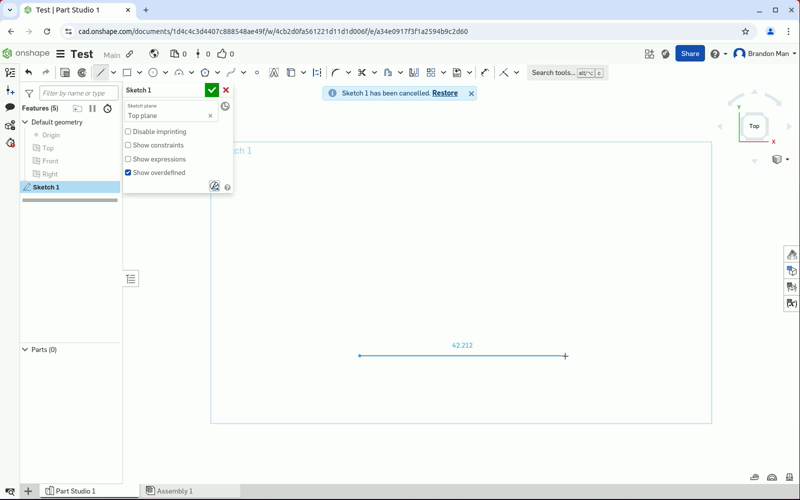
click(565, 355)
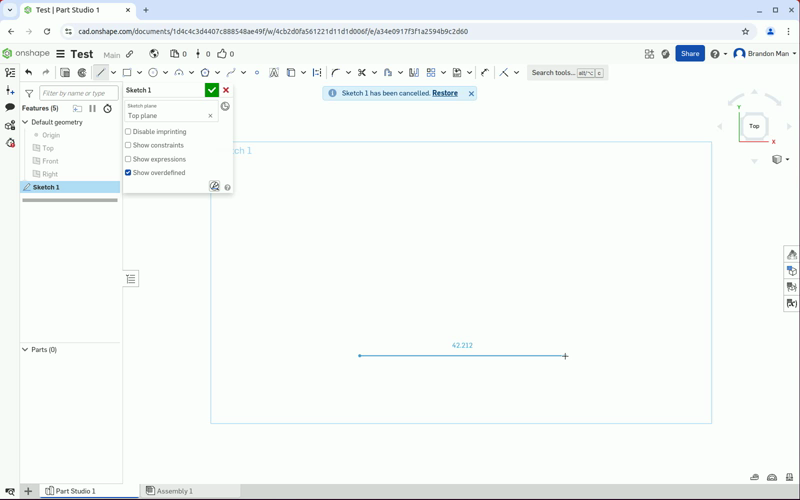
key_up(shift)
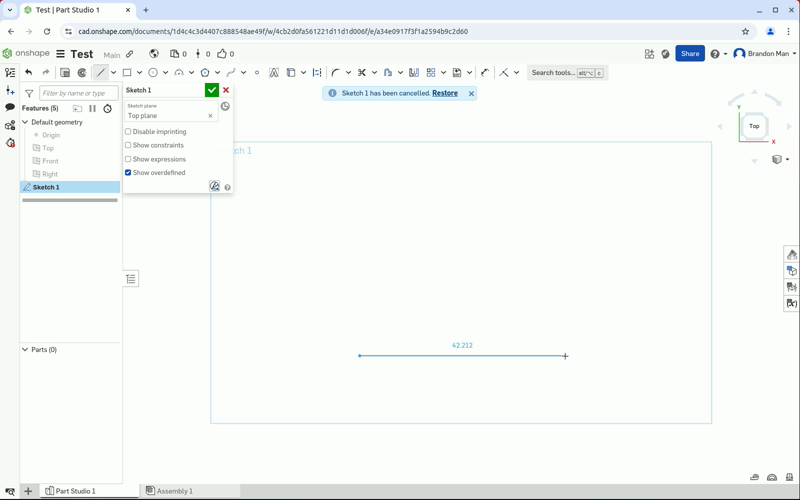
key_down(shift)
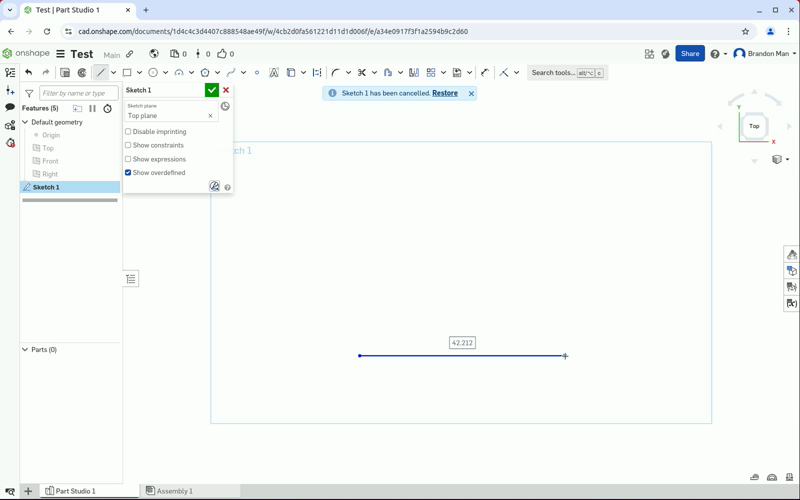
mouse_move(565, 279)
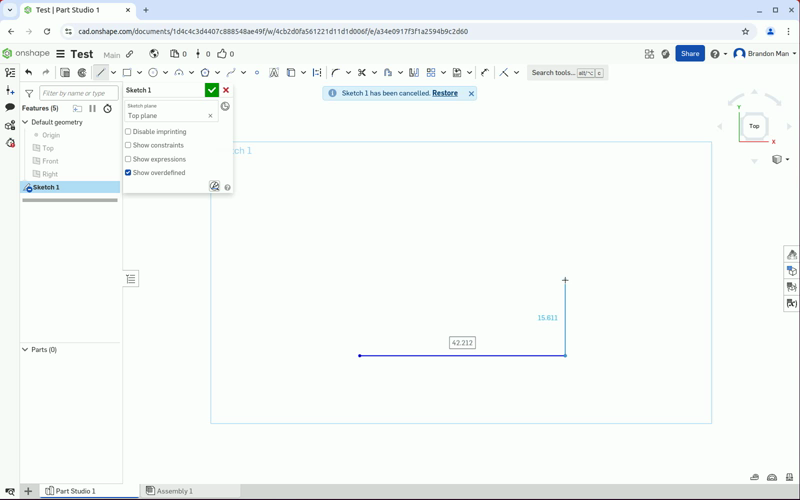
click(565, 279)
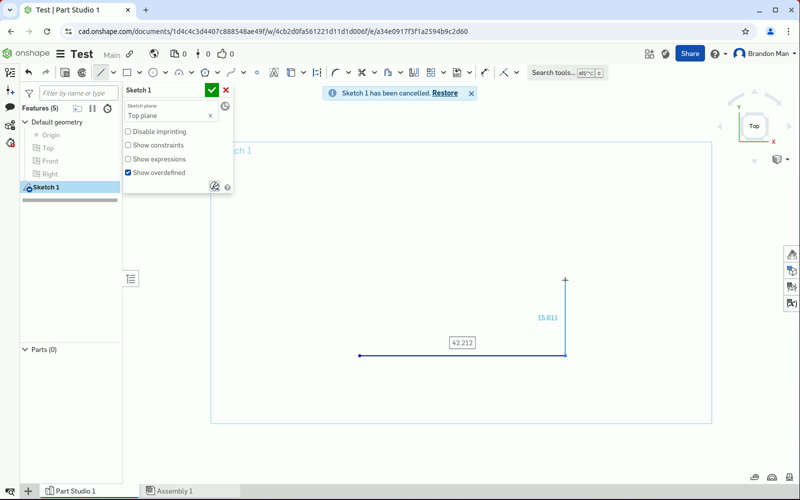
key_up(shift)
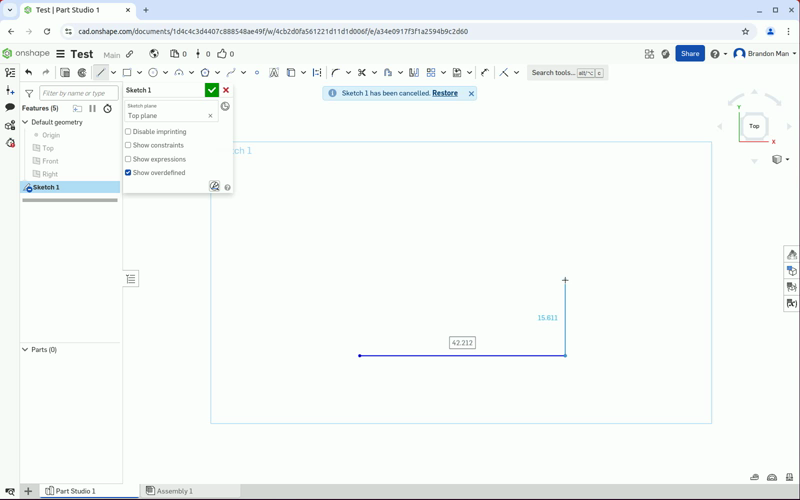
key_down(shift)
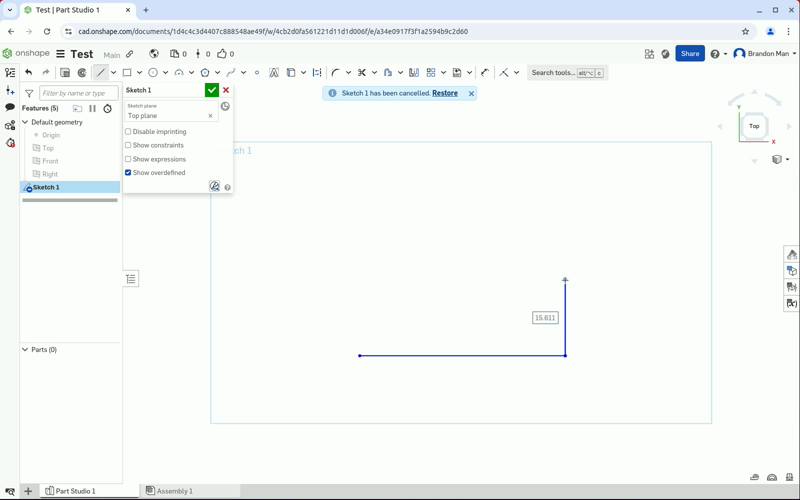
mouse_move(359, 279)
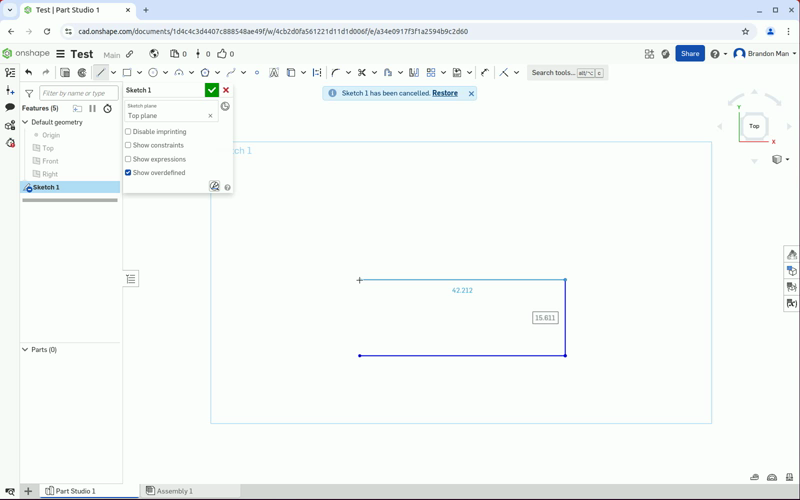
click(359, 279)
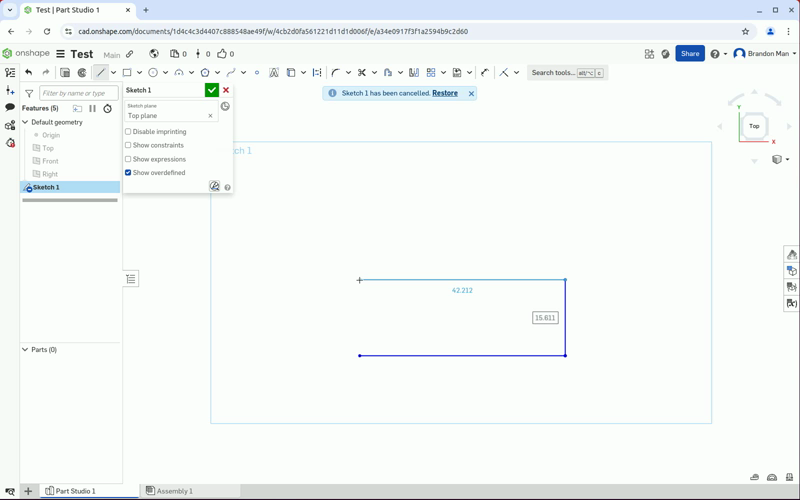
key_up(shift)
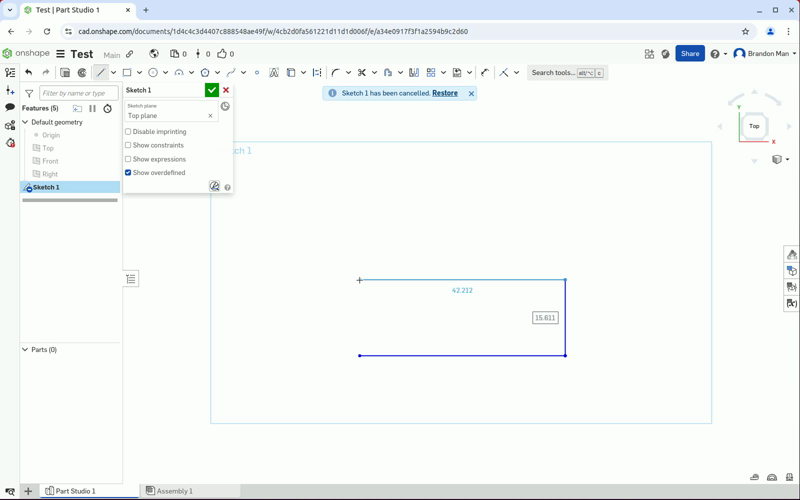
key_down(shift)
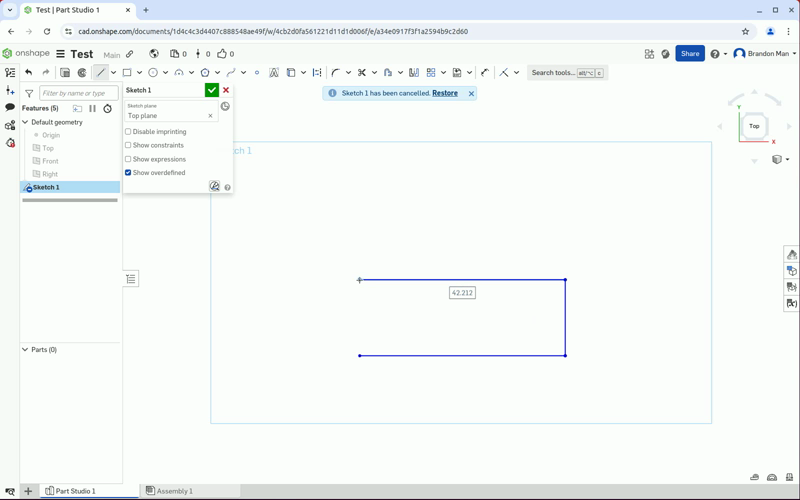
mouse_move(359, 355)
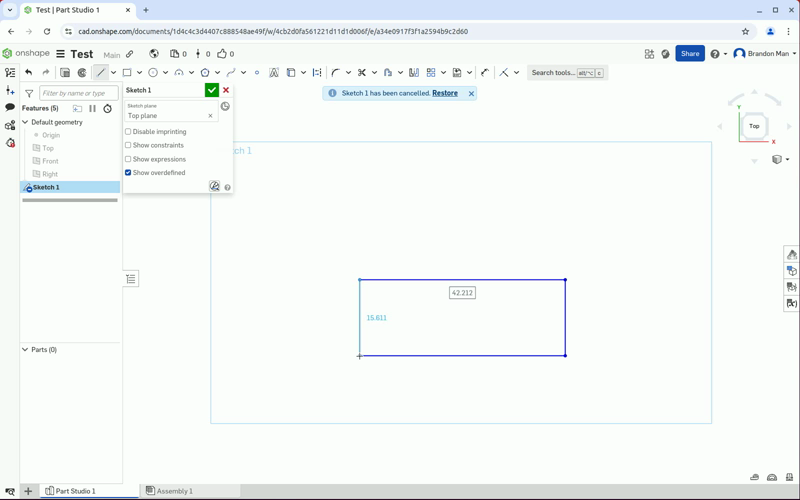
key_up(shift)
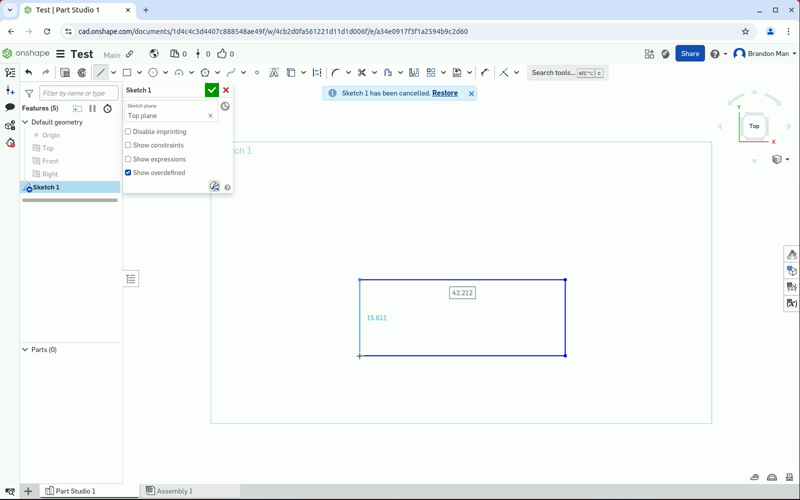
click(359, 355)
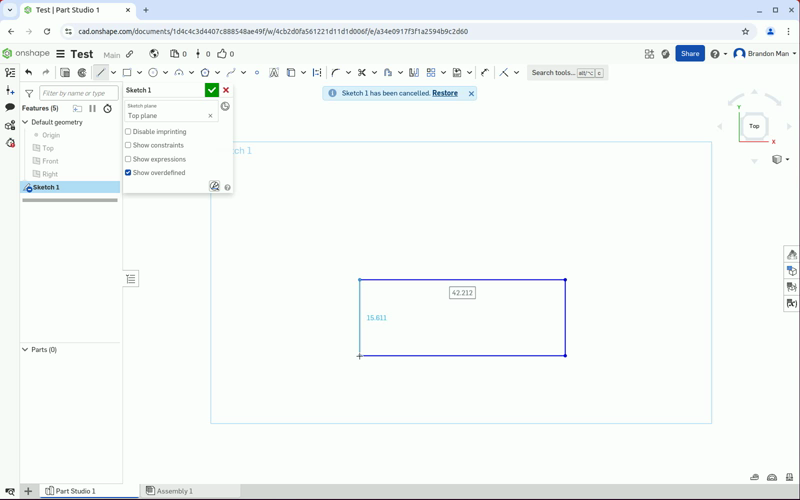
key(esc)
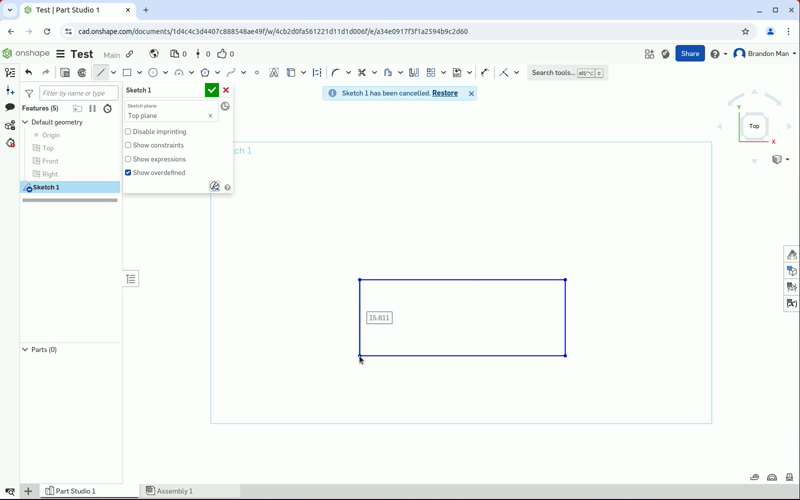
mouse_move(425, 338)
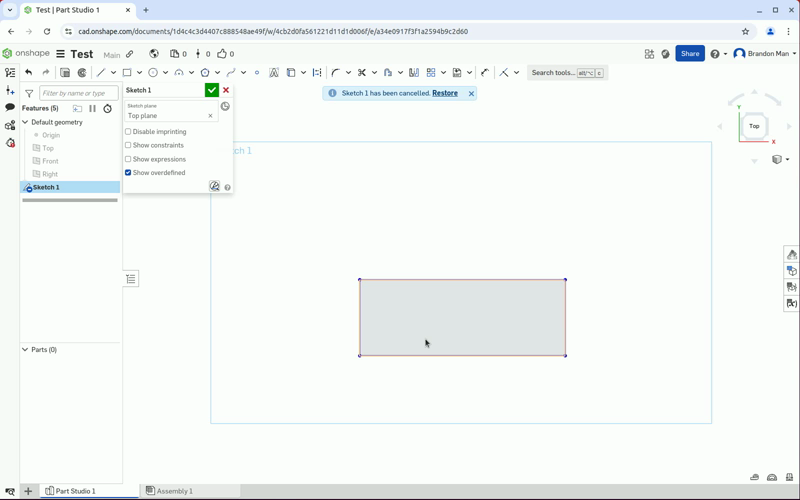
click(425, 338)
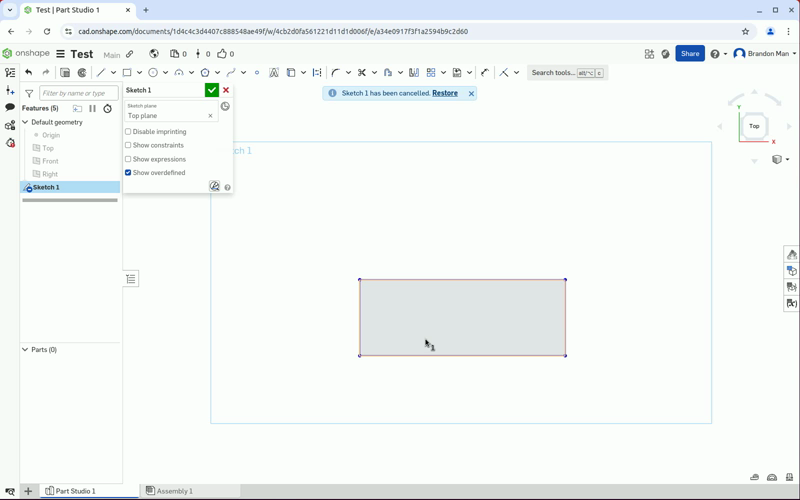
mouse_move(73, 352)
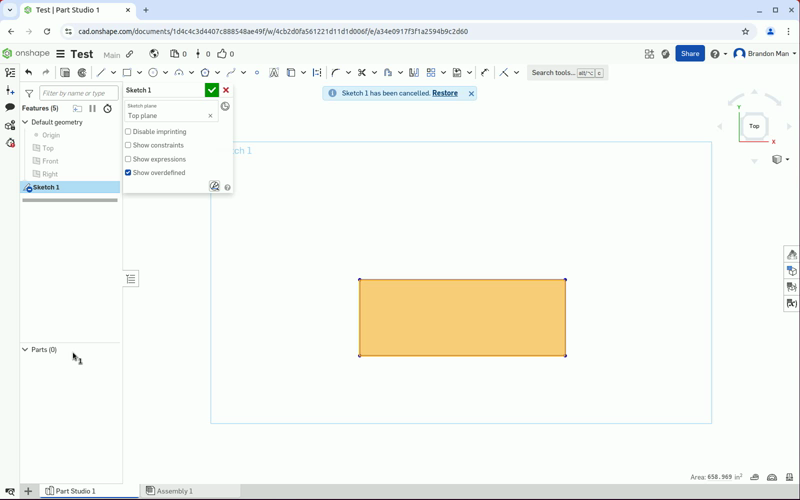
key(shift+y)
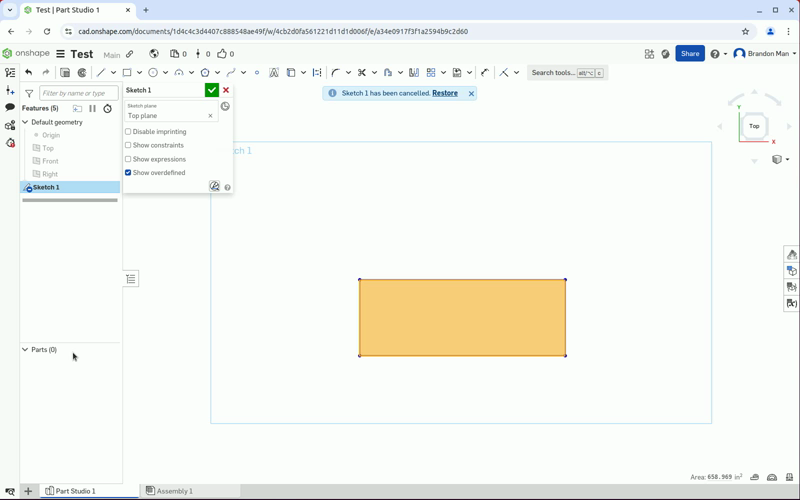
key(shift+e)
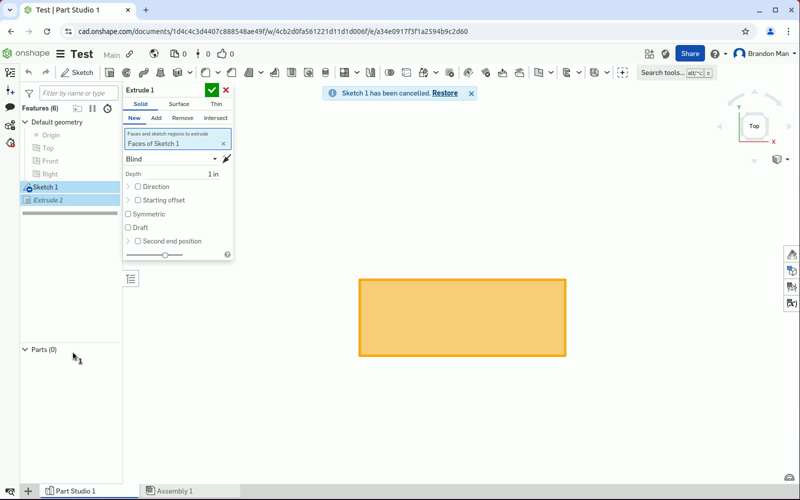
mouse_move(143, 106)
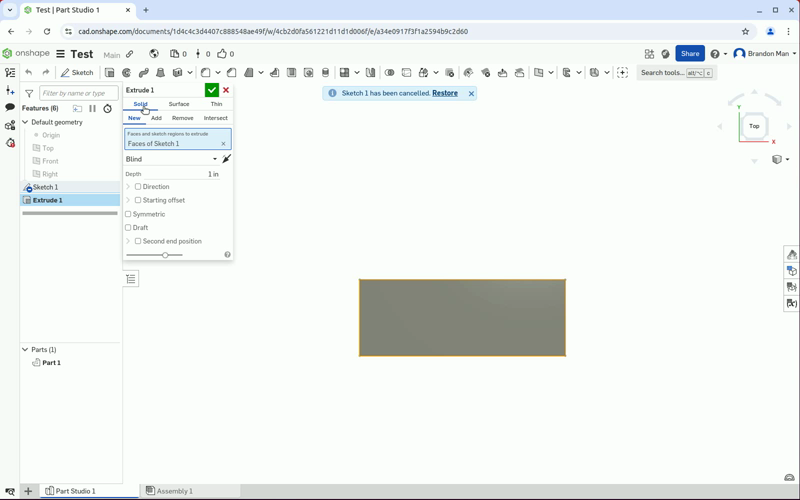
click(143, 106)
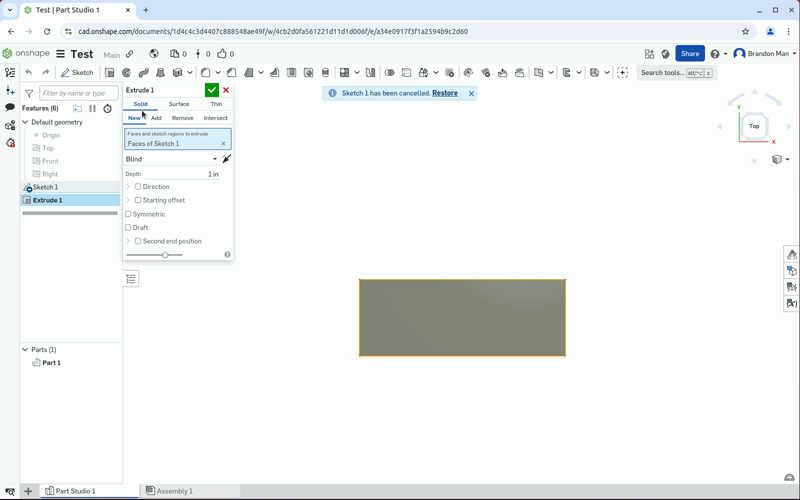
mouse_move(137, 120)
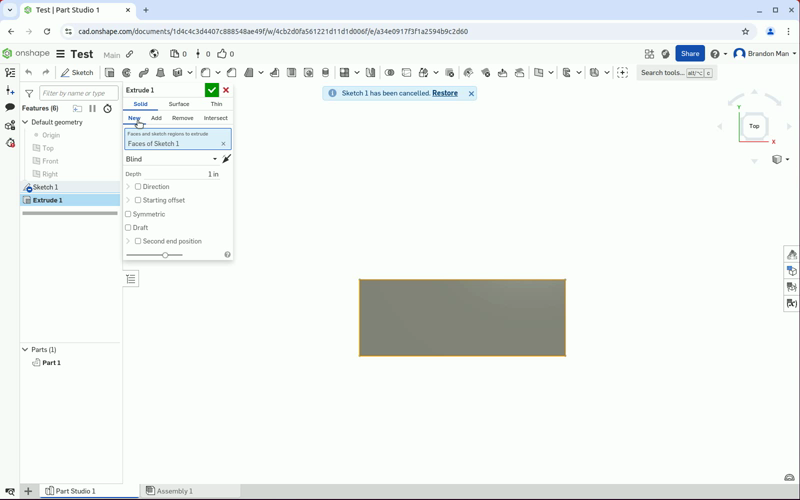
click(137, 120)
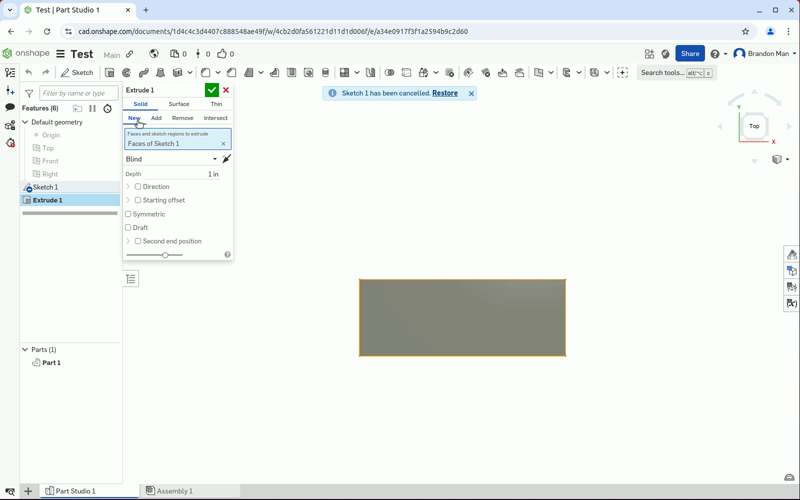
key(tab, 4)
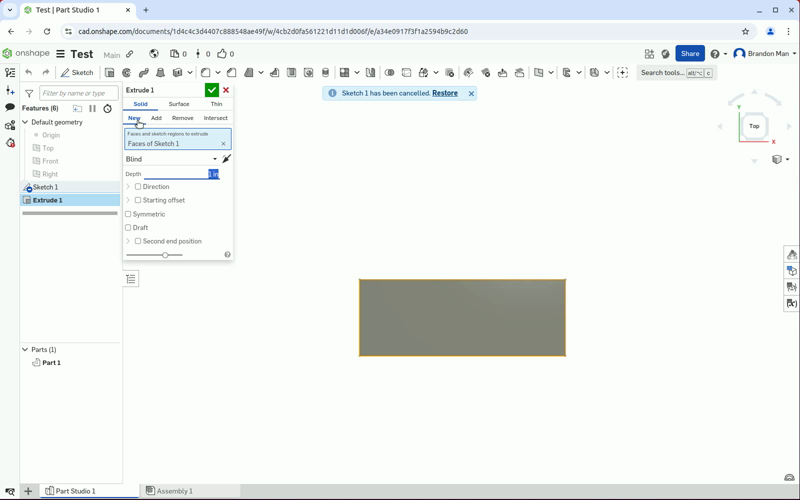
text(23.108)
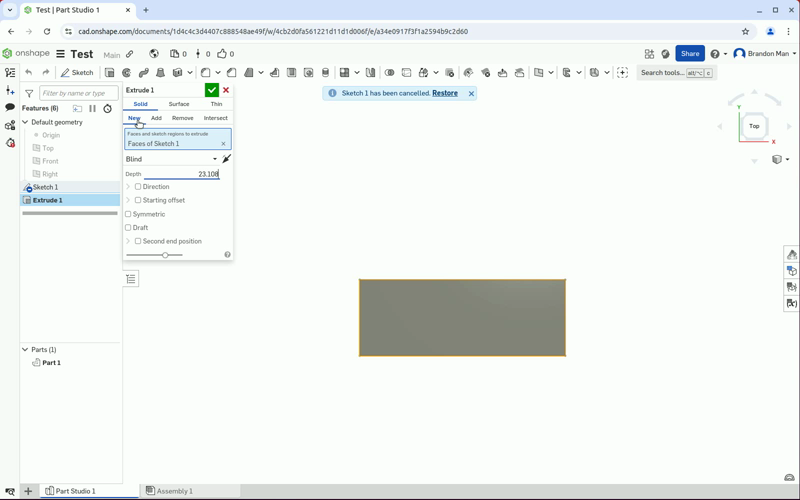
key(enter)
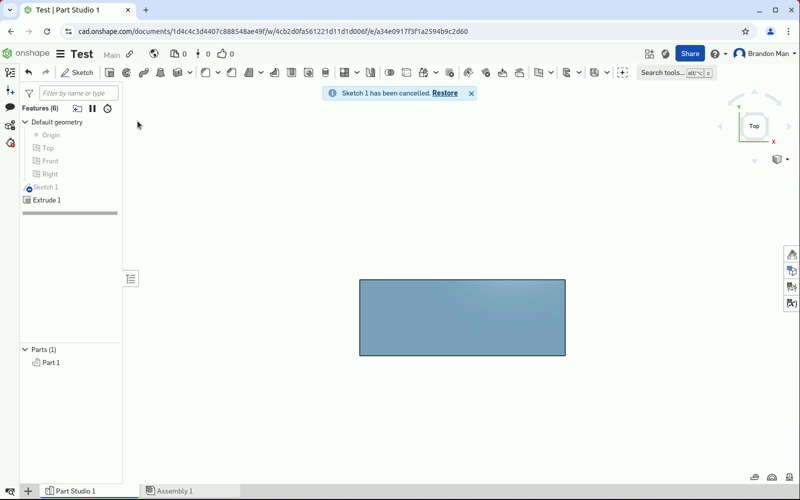
key(shift+h)
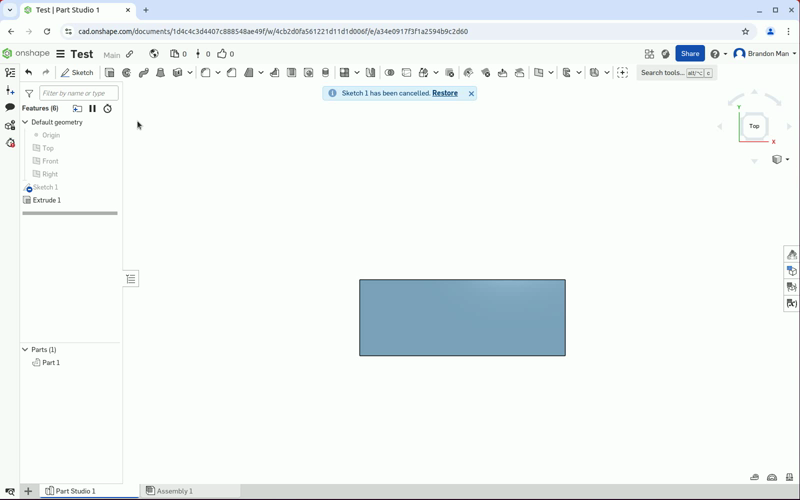
key(shift+h)
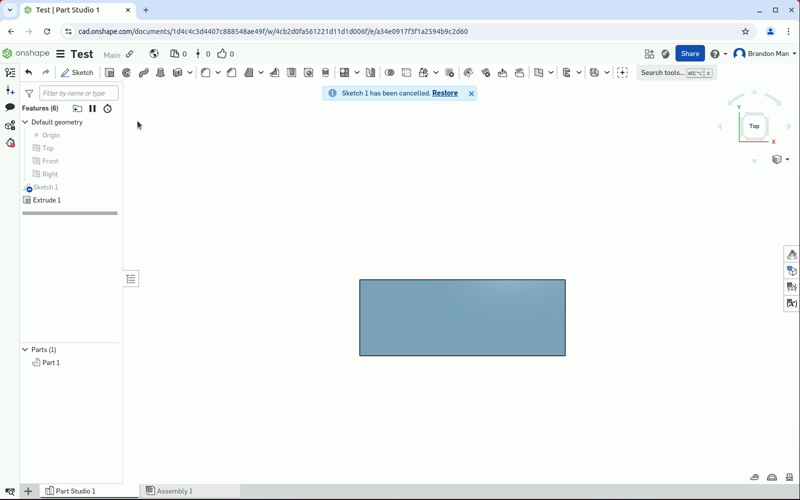
mouse_move(73, 189)
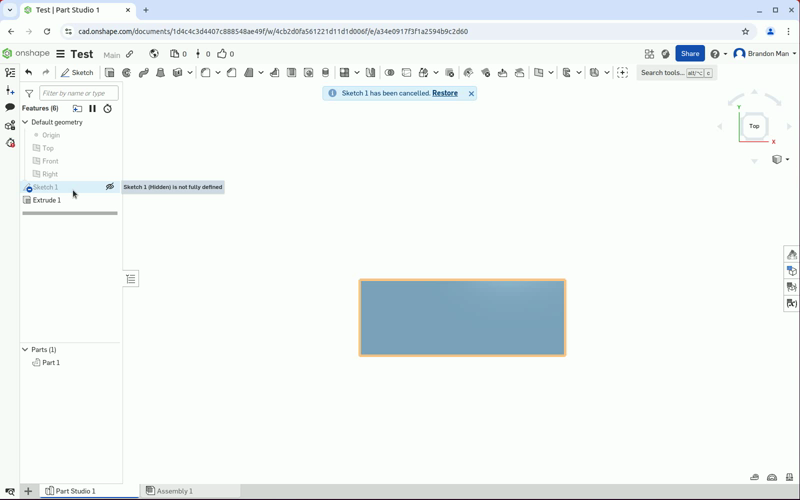
click(73, 189)
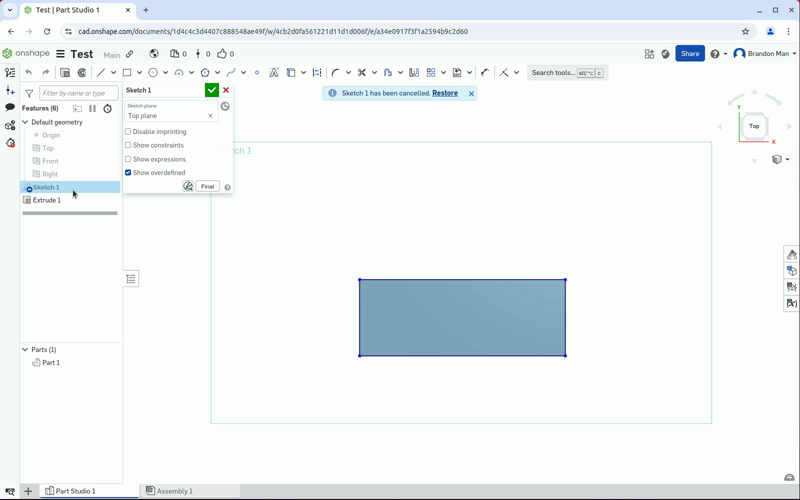
mouse_move(229, 92)
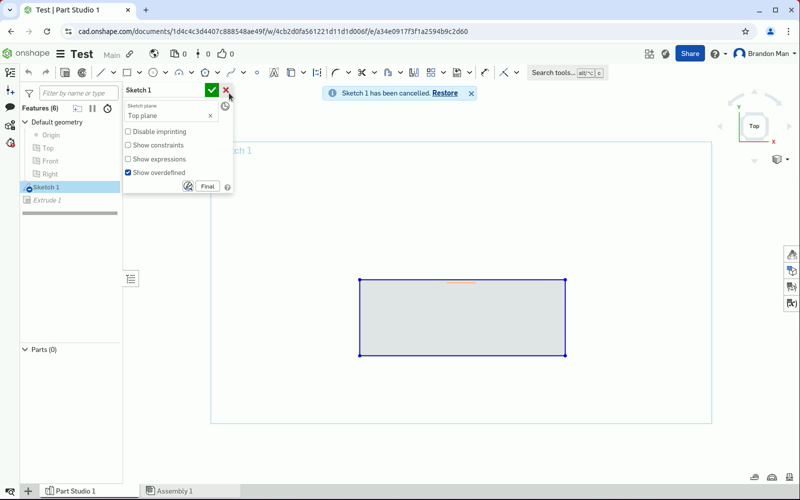
click(229, 92)
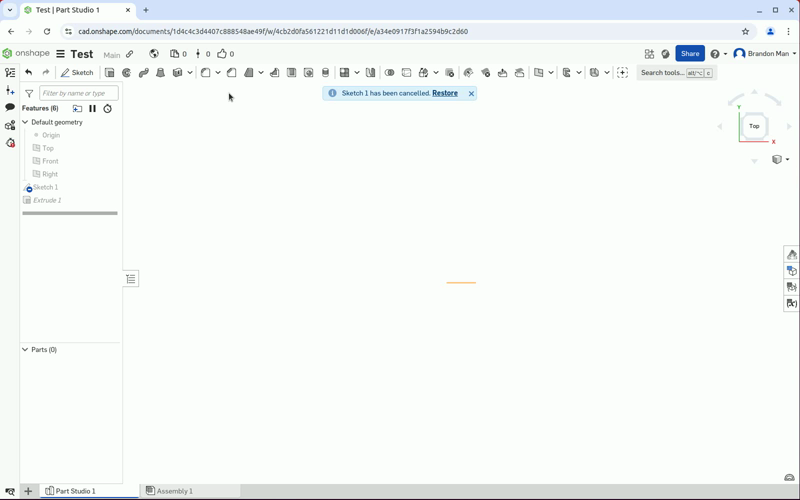
mouse_move(73, 352)
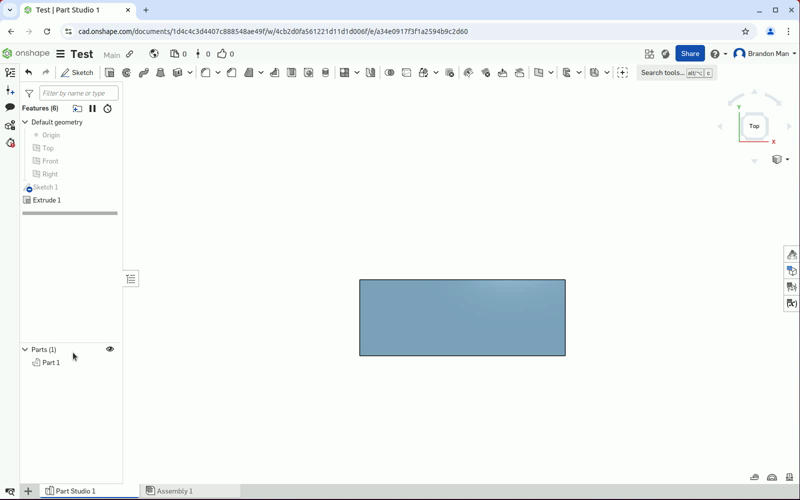
key(y)
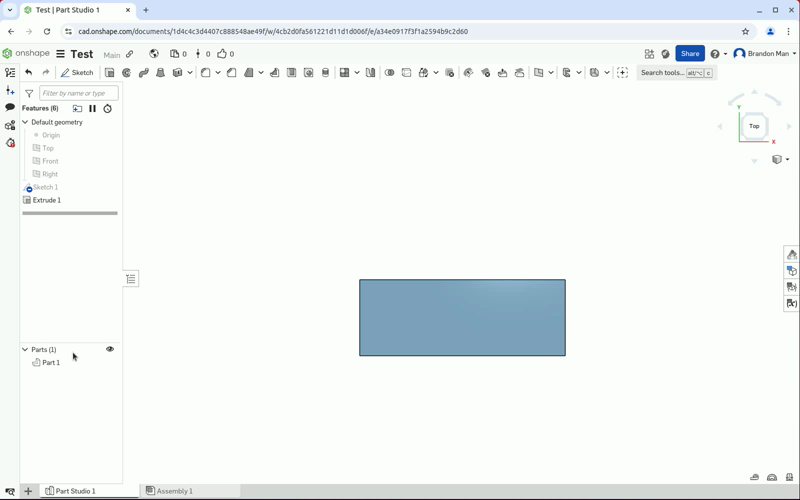
key(shift+p)
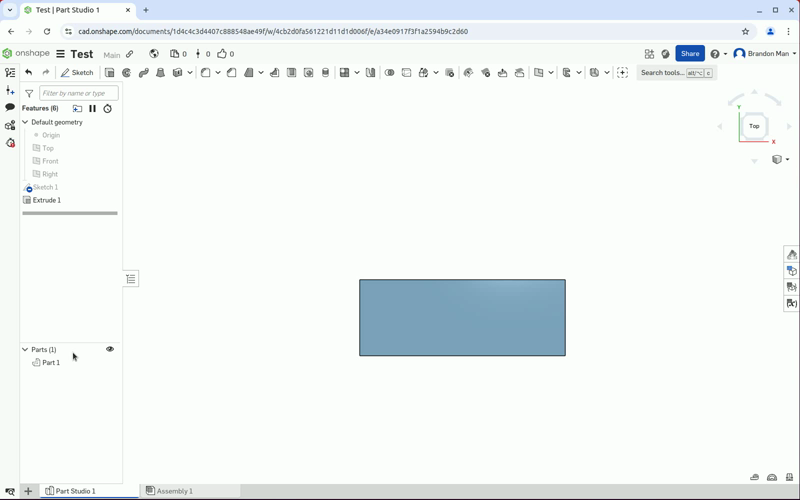
key(space)
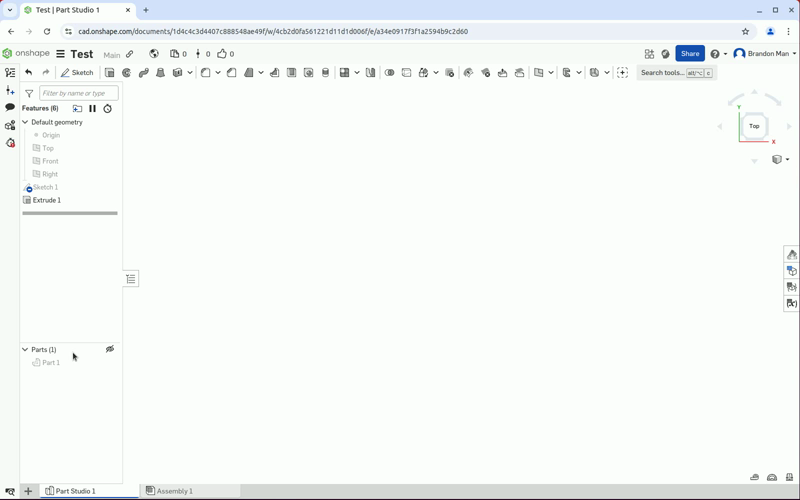
key_down(shift)
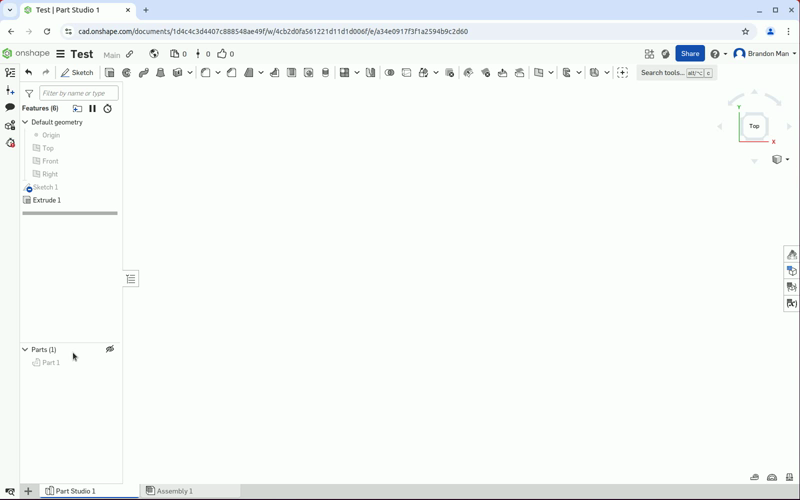
key(up)
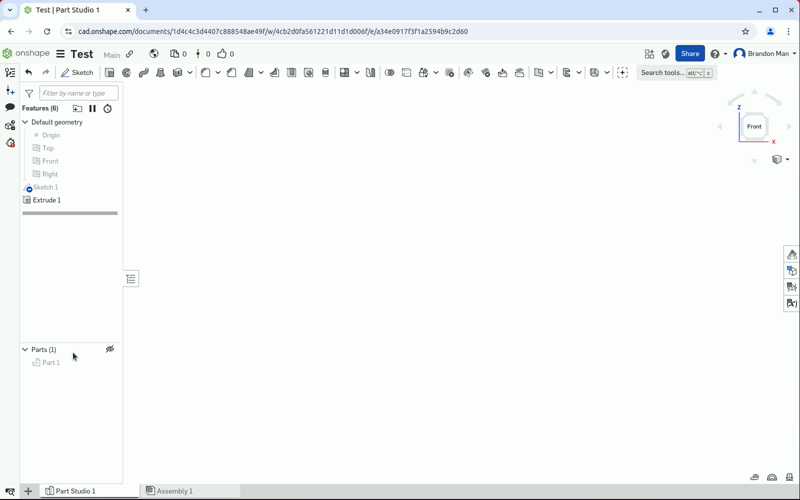
key_up(shift)
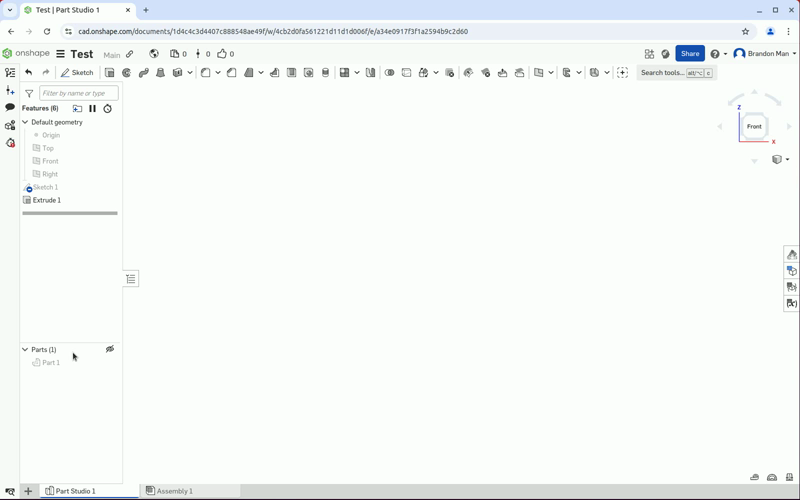
mouse_move(73, 352)
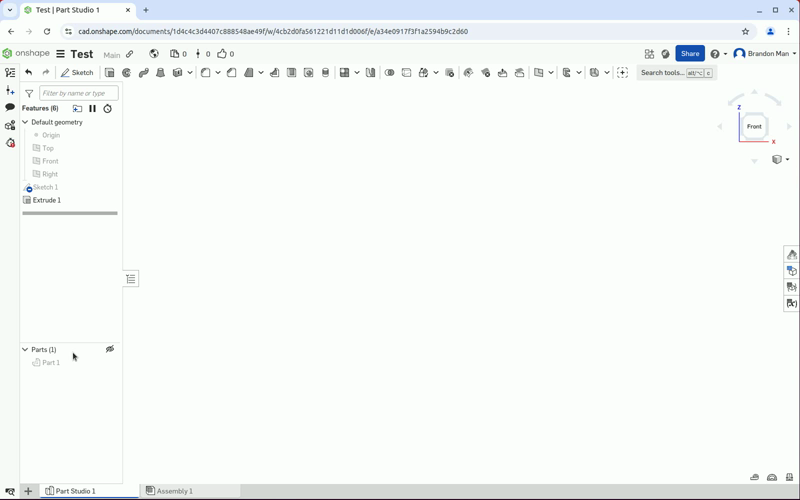
key(shift+y)
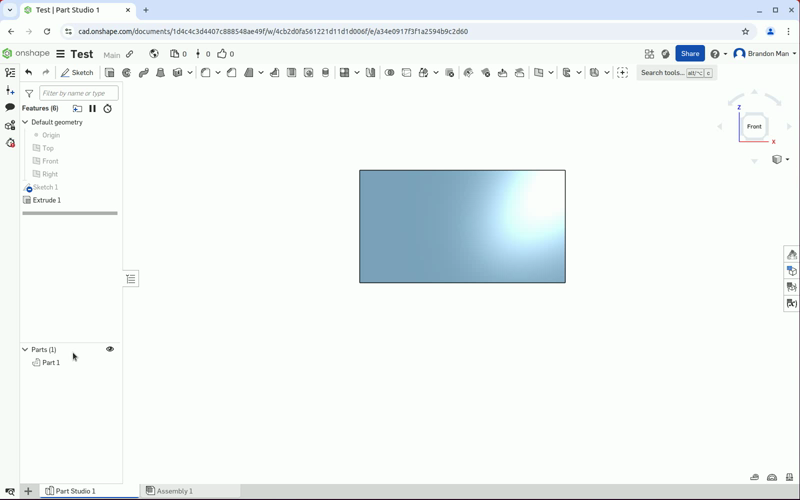
mouse_move(541, 75)
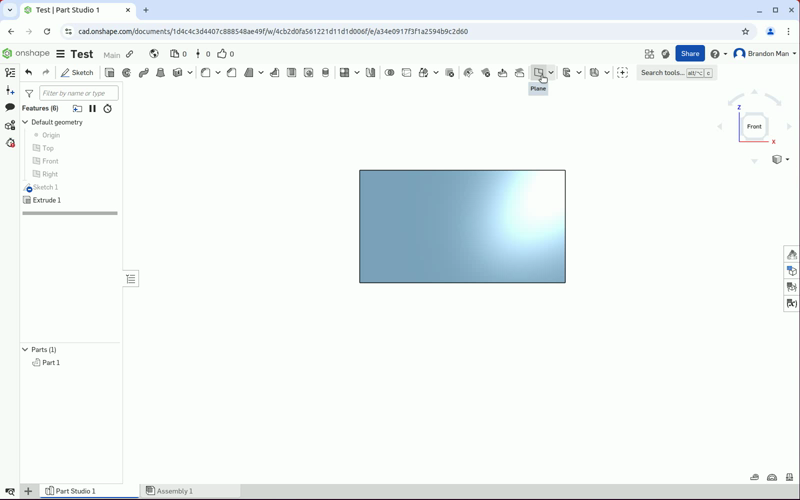
click(541, 75)
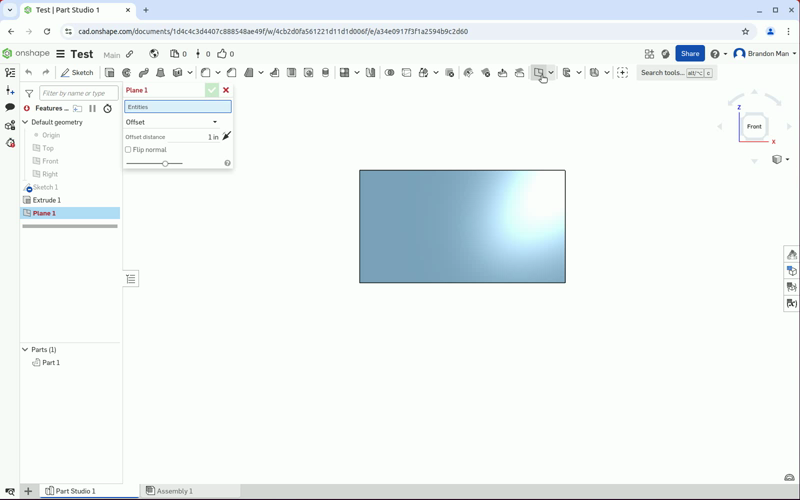
mouse_move(73, 163)
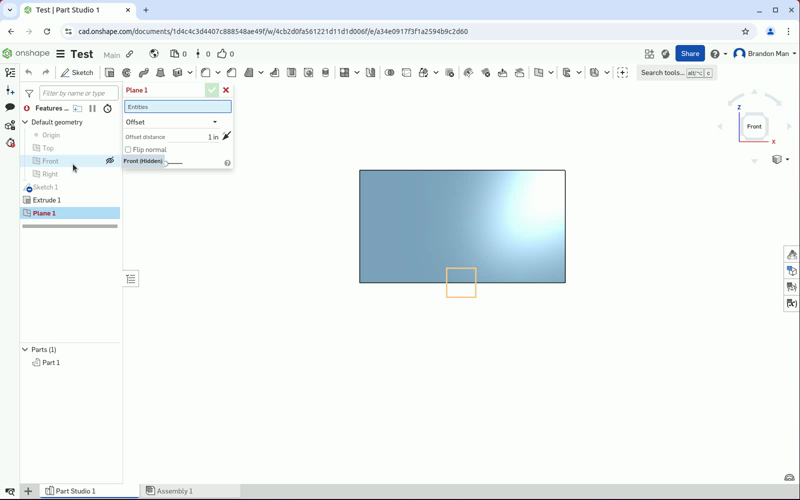
click(73, 163)
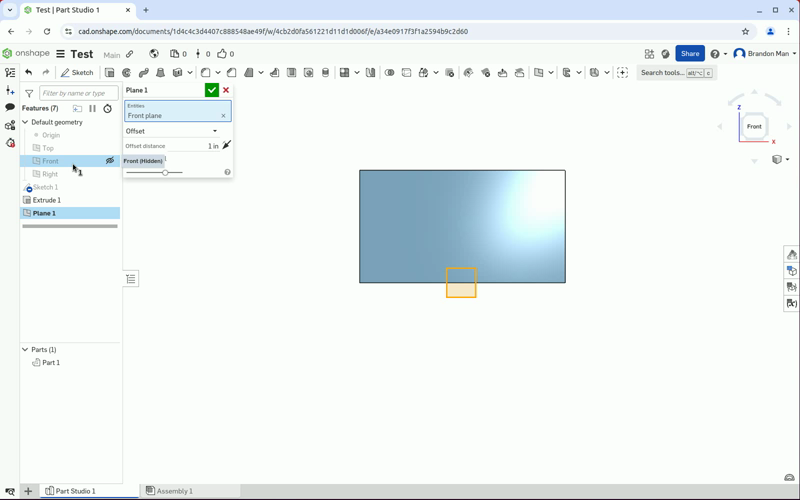
key(tab, 2)
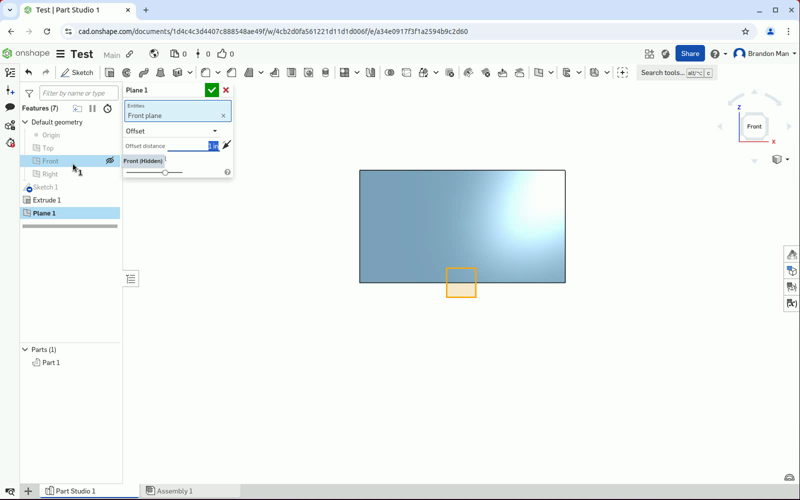
text(14.913)
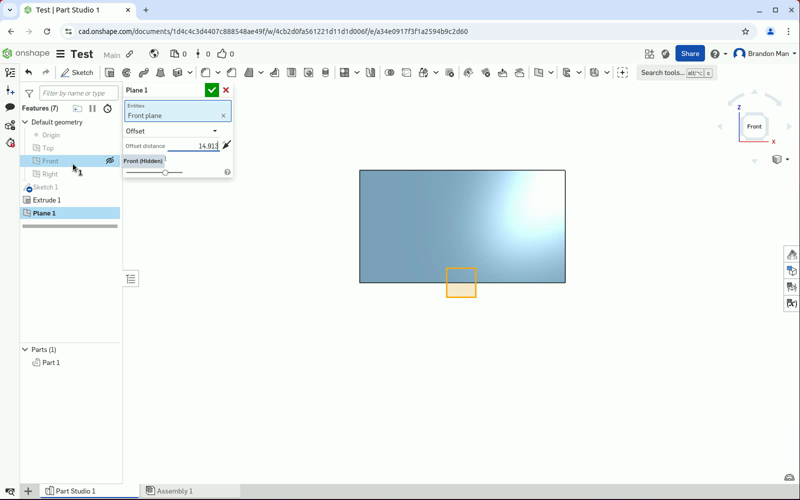
key(enter, 2)
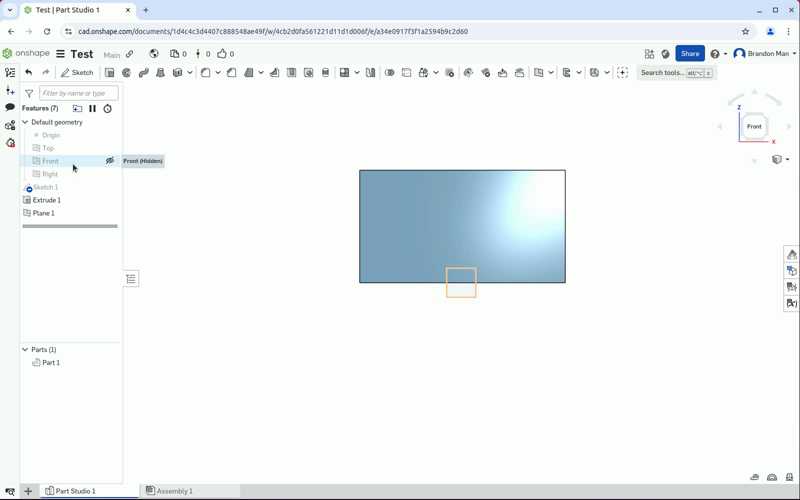
key(shift+s)
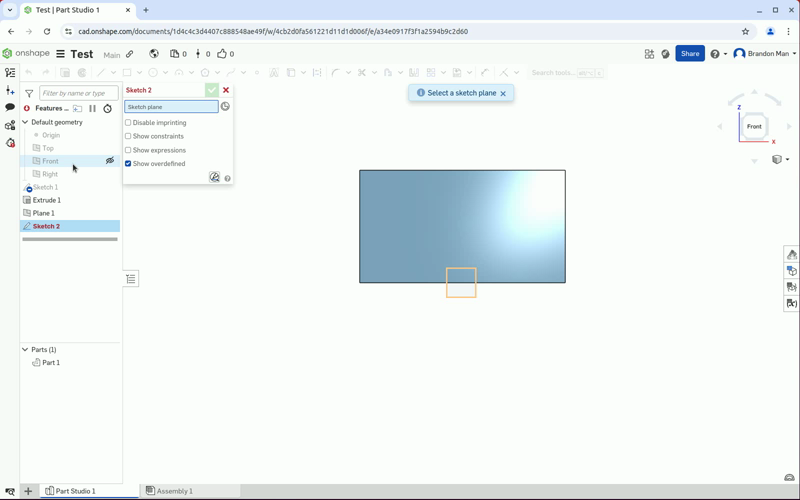
mouse_move(73, 215)
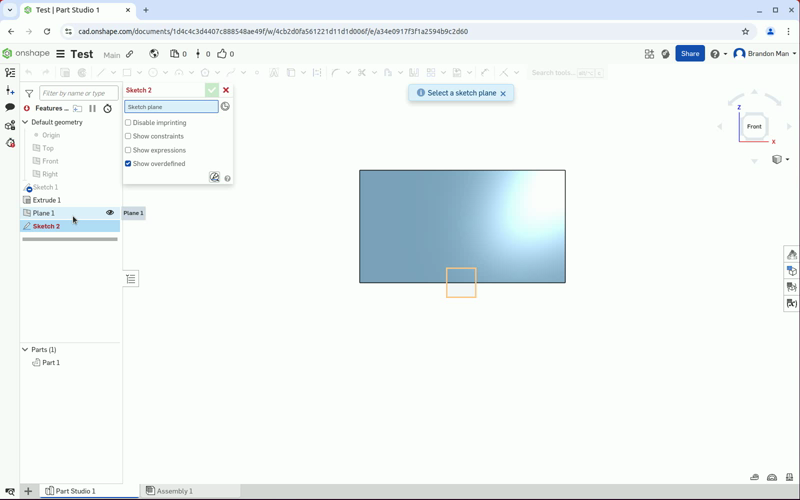
click(73, 215)
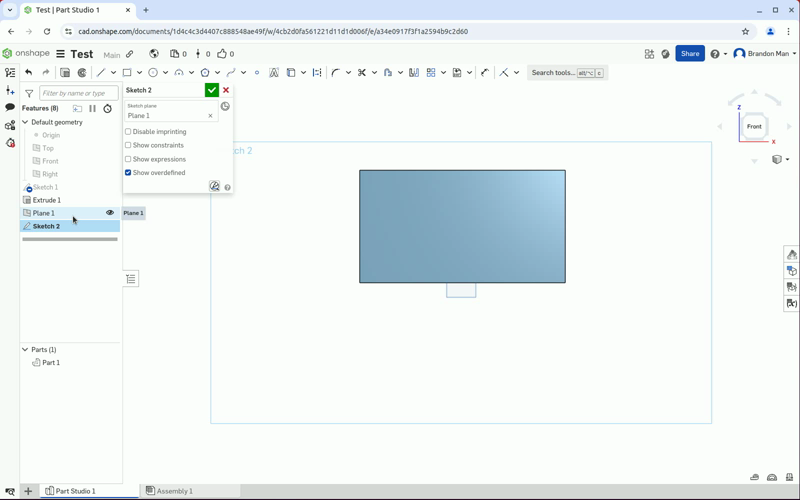
mouse_move(73, 352)
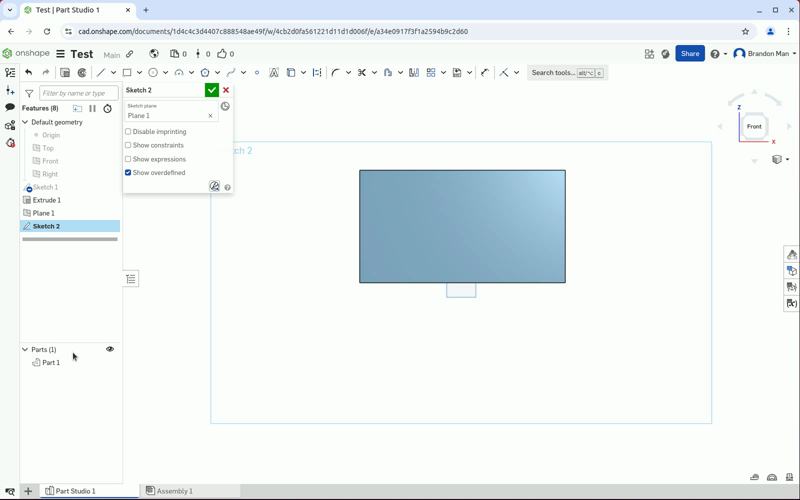
key(y)
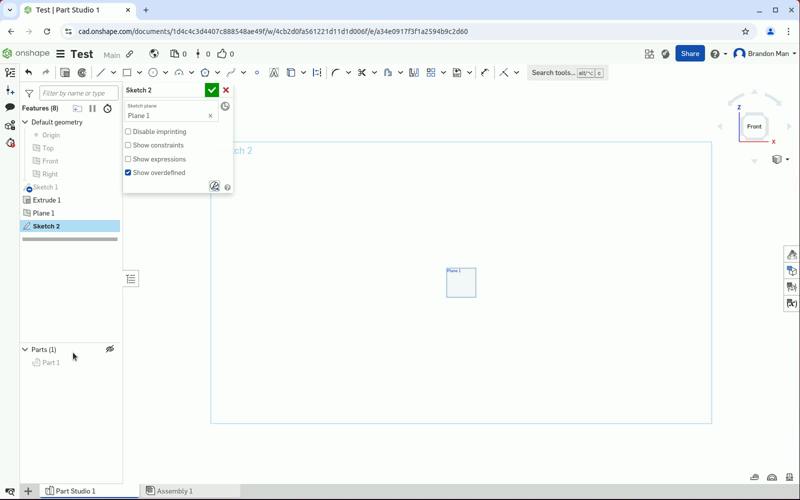
key(l)
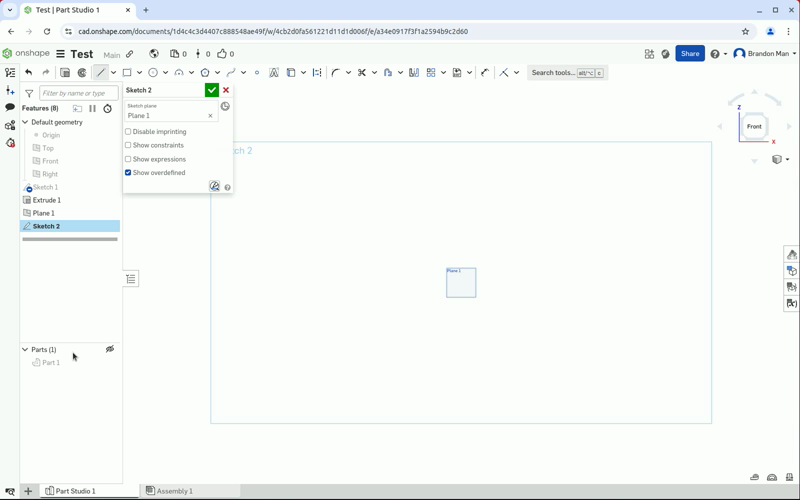
key_down(shift)
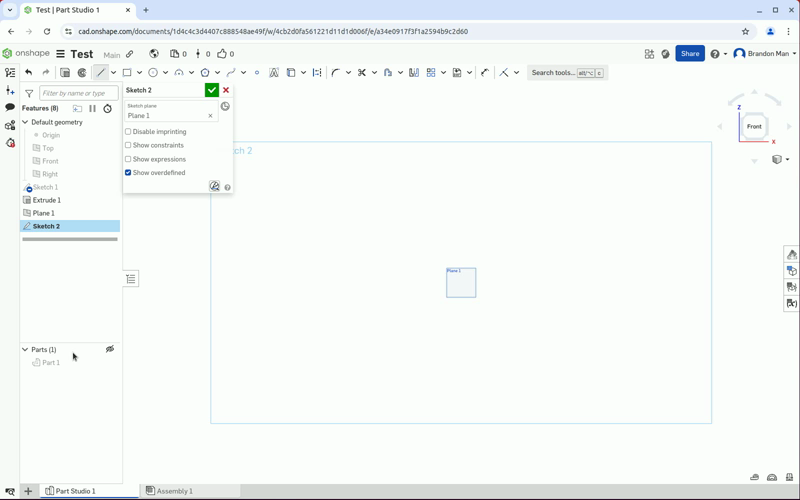
mouse_move(434, 245)
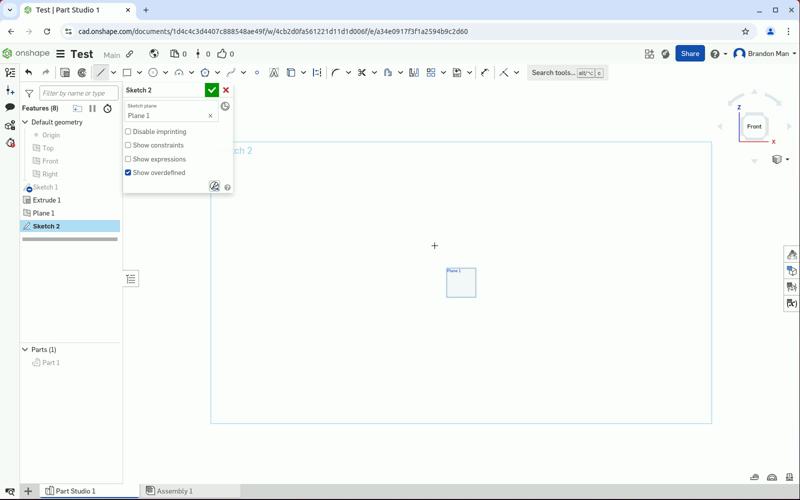
click(434, 245)
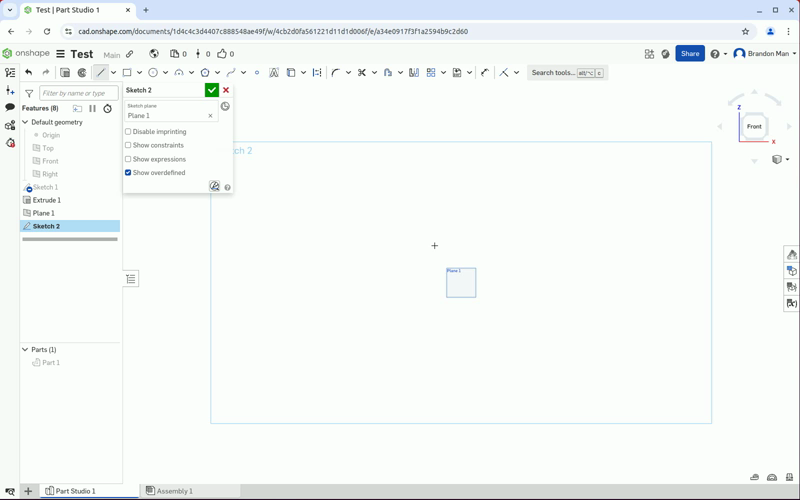
key_up(shift)
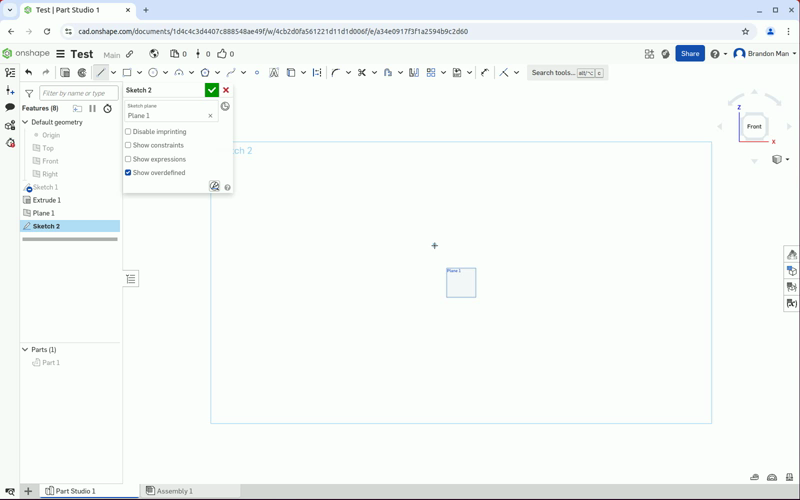
key_down(shift)
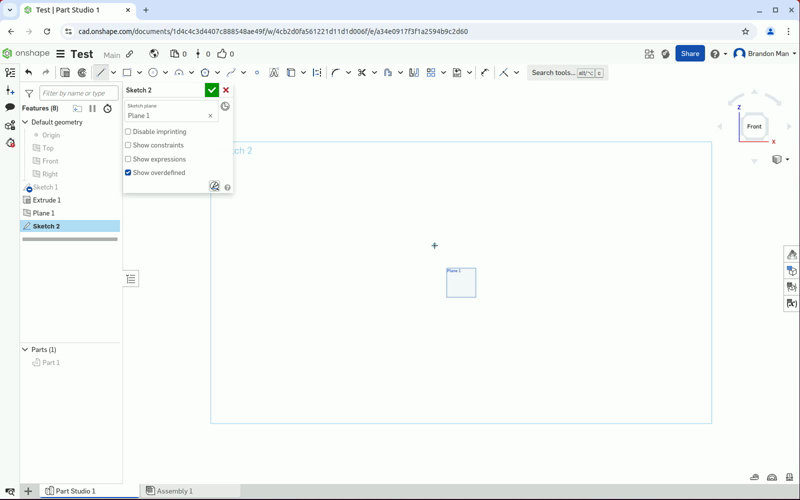
mouse_move(566, 245)
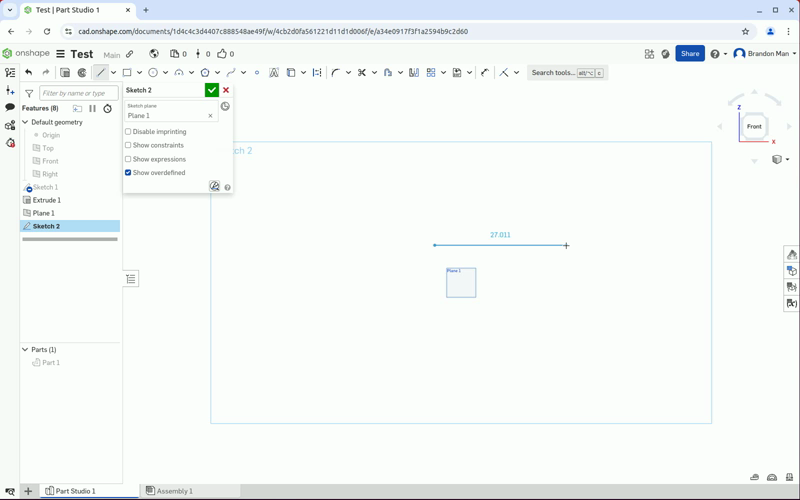
click(566, 245)
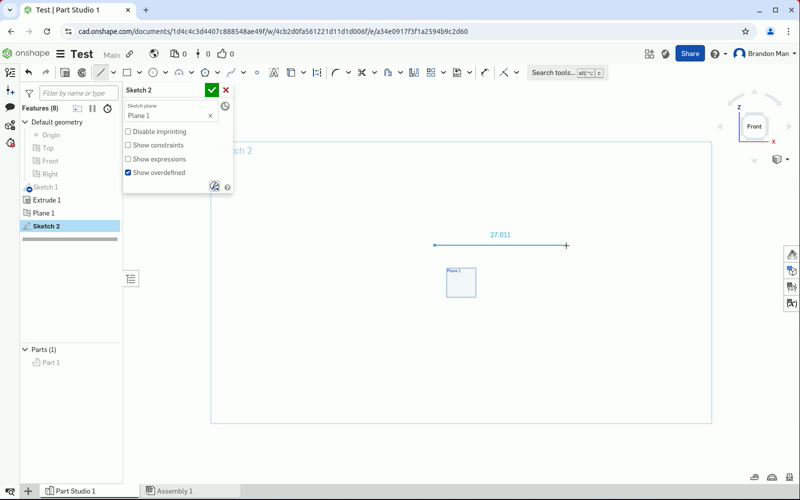
key_up(shift)
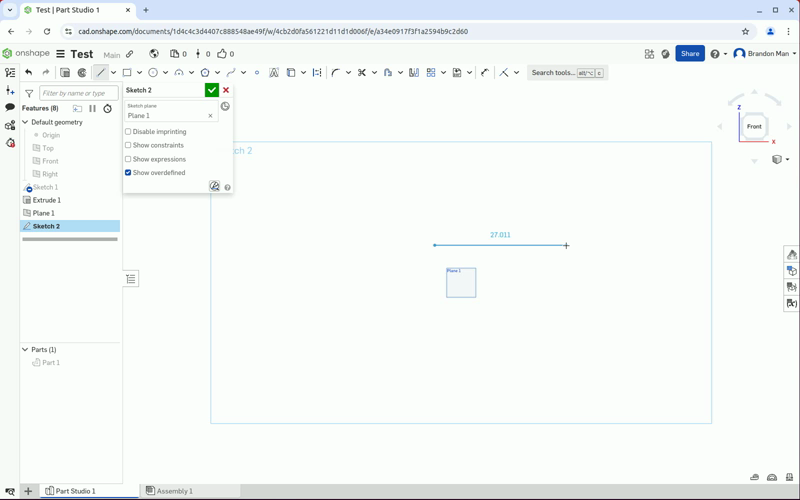
key_down(shift)
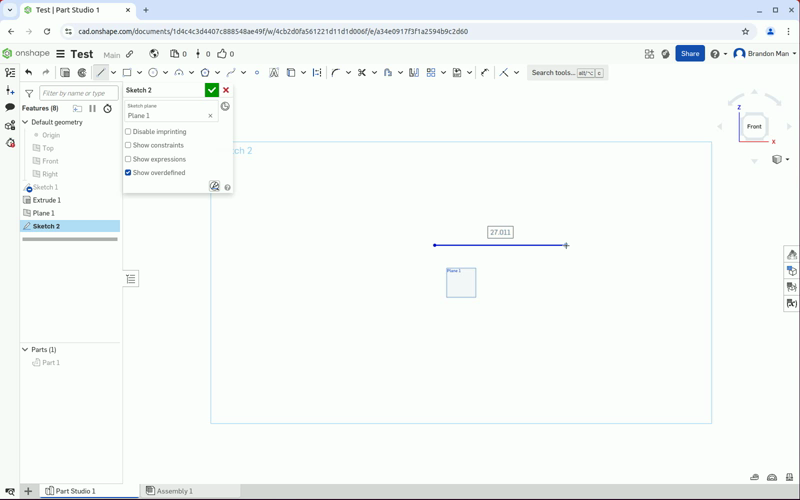
mouse_move(566, 170)
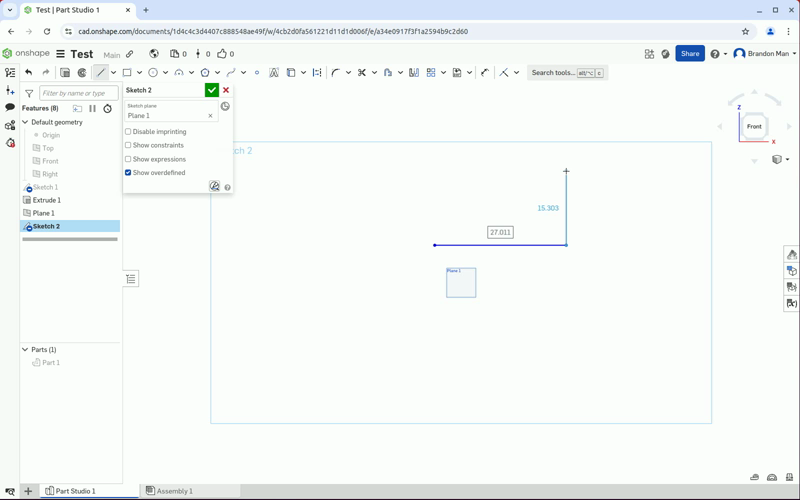
click(566, 170)
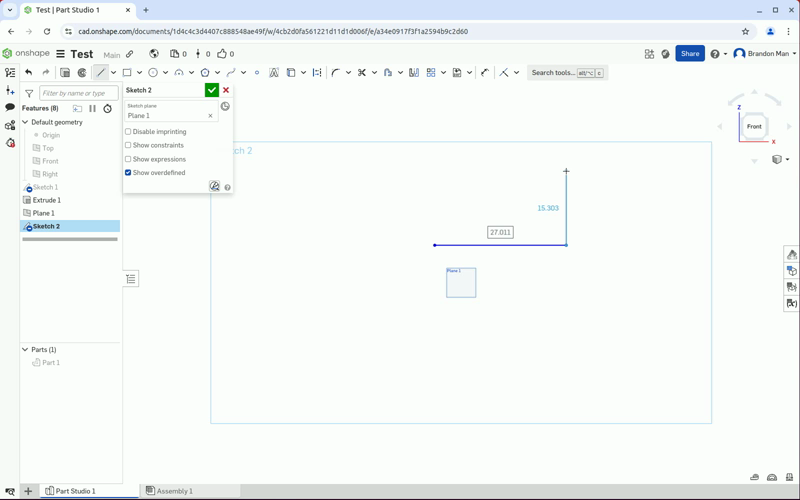
key_up(shift)
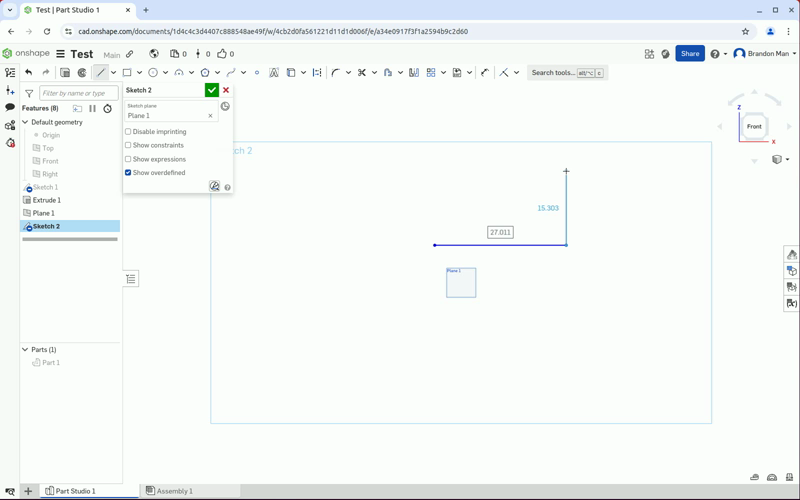
key_down(shift)
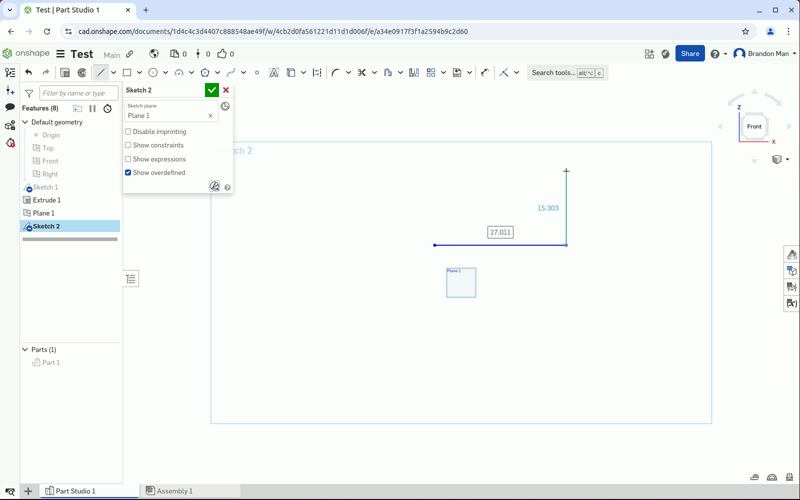
mouse_move(434, 170)
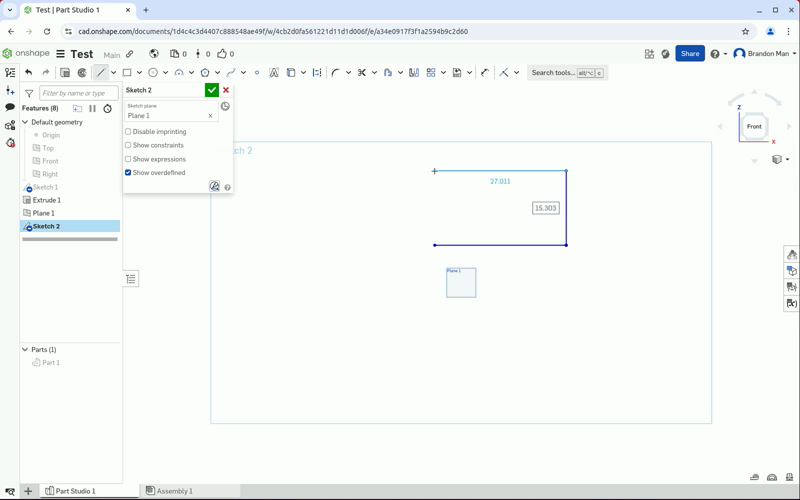
click(434, 170)
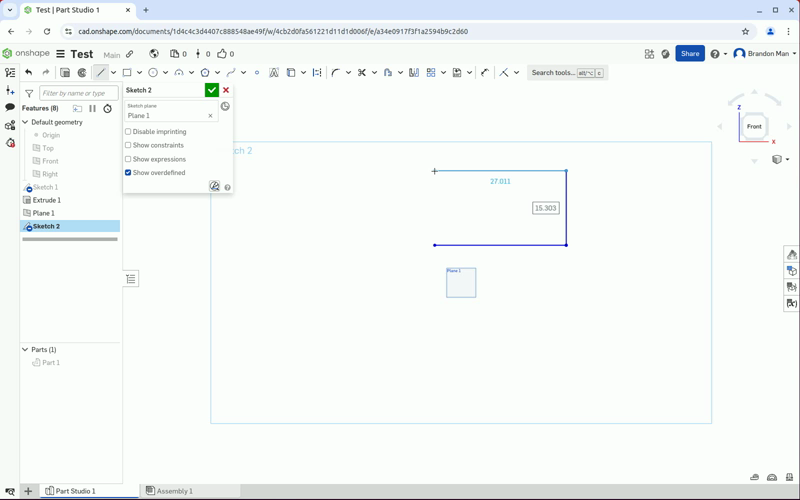
key_up(shift)
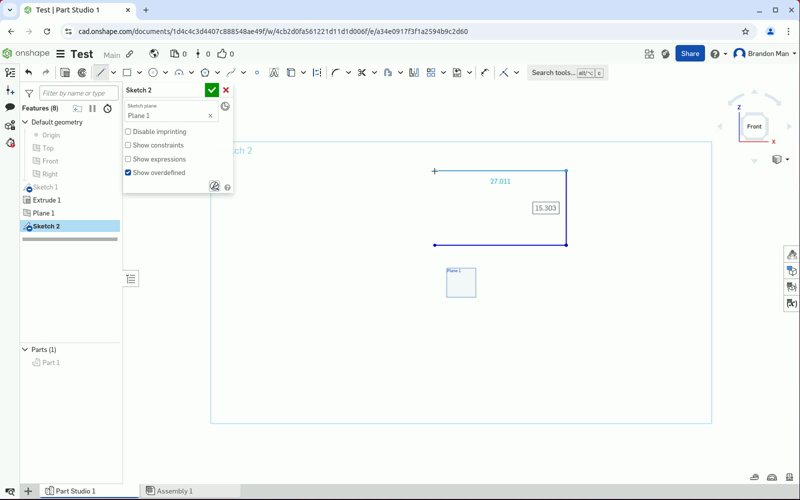
key_down(shift)
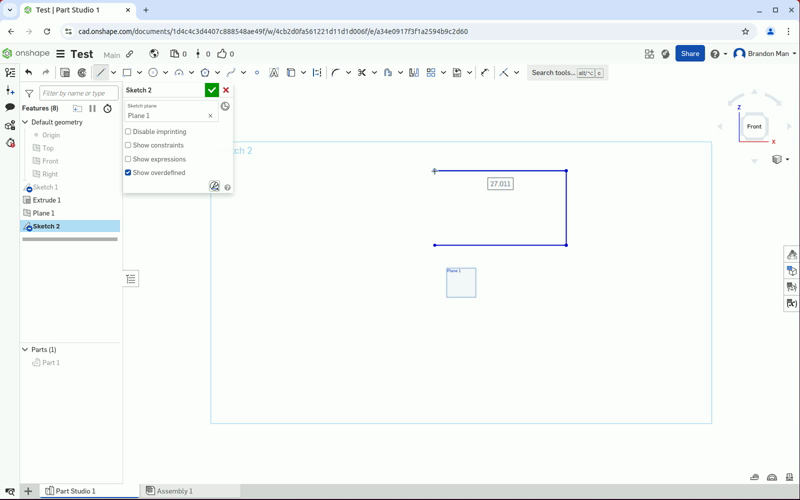
mouse_move(434, 245)
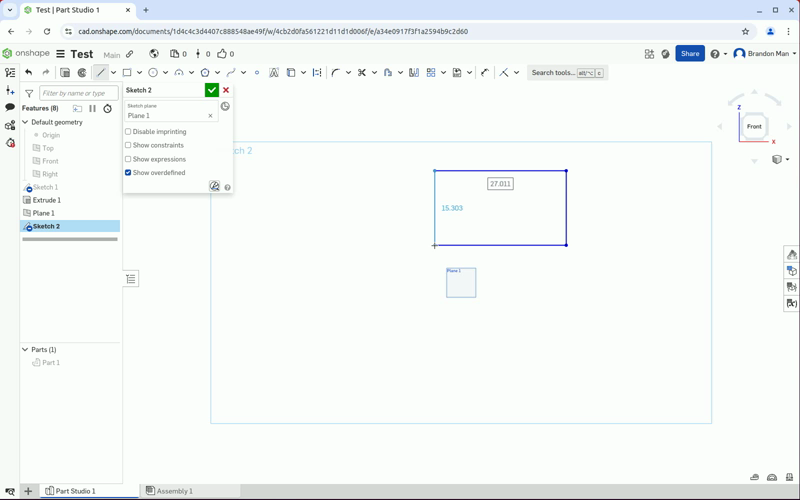
key_up(shift)
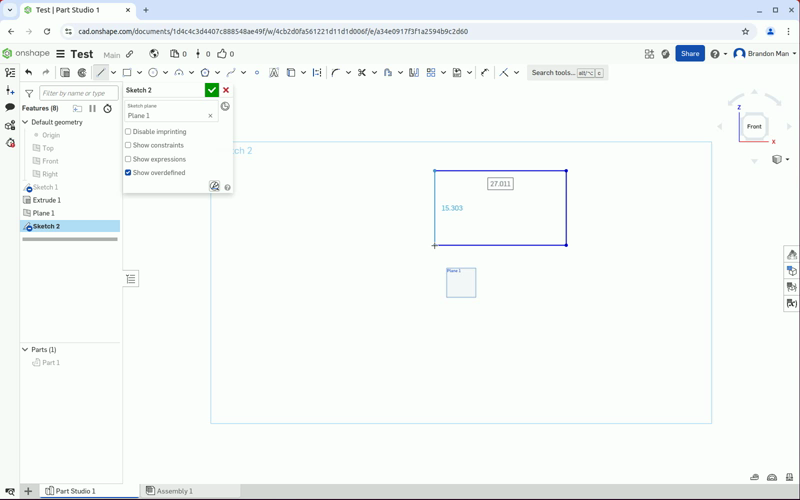
click(434, 245)
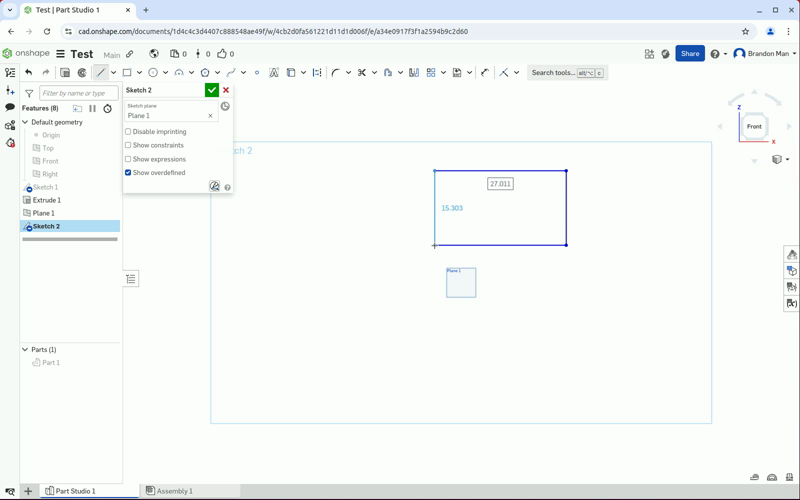
key(esc)
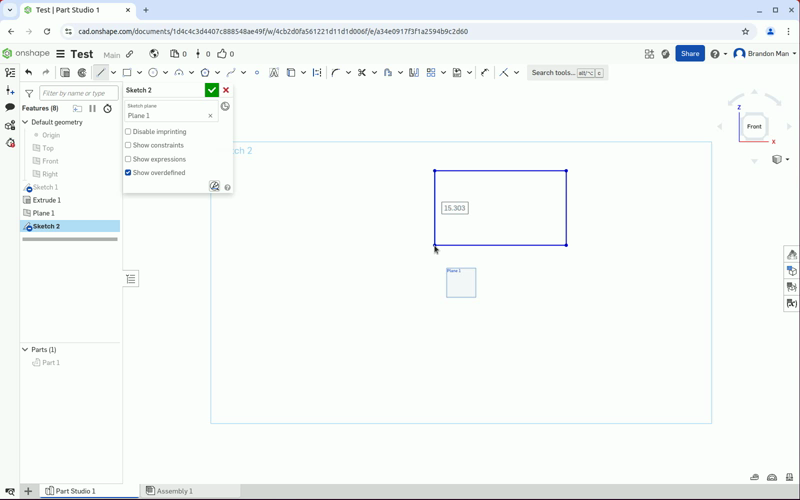
mouse_move(503, 209)
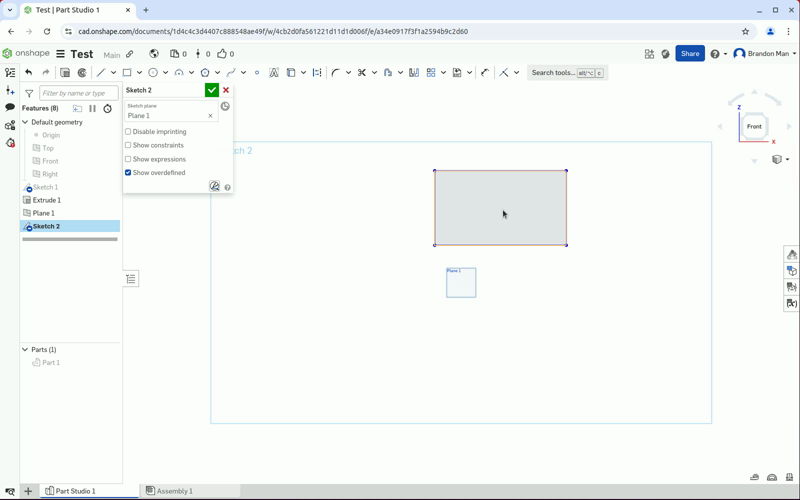
click(503, 209)
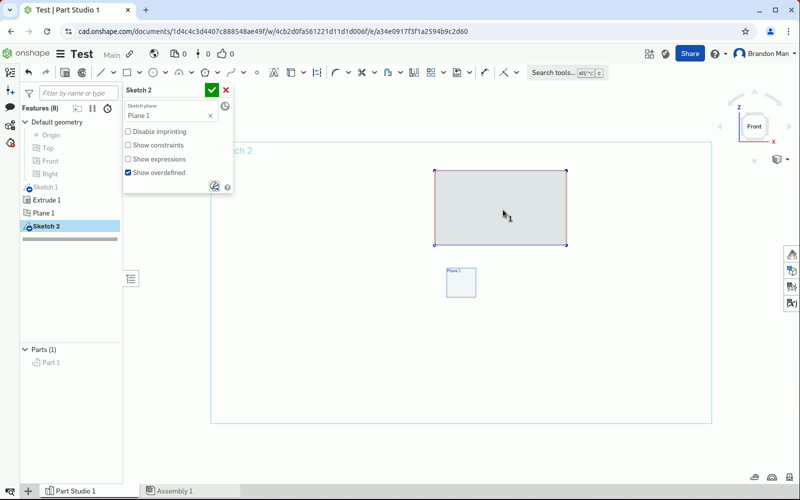
mouse_move(73, 352)
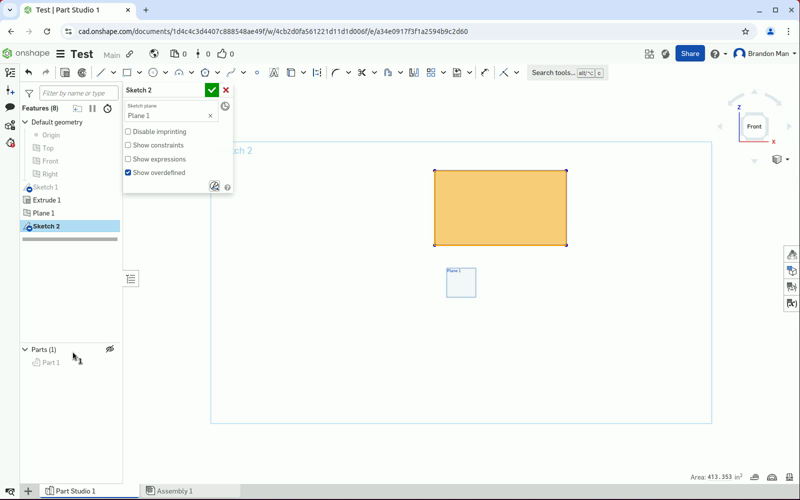
key(shift+y)
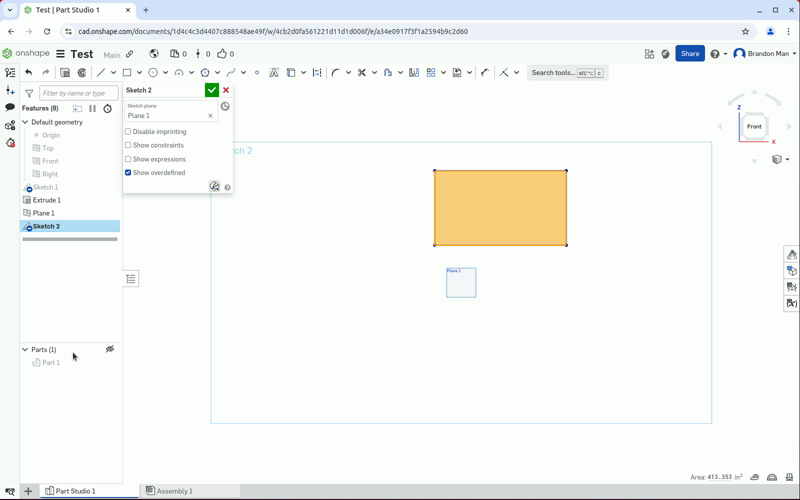
key(shift+e)
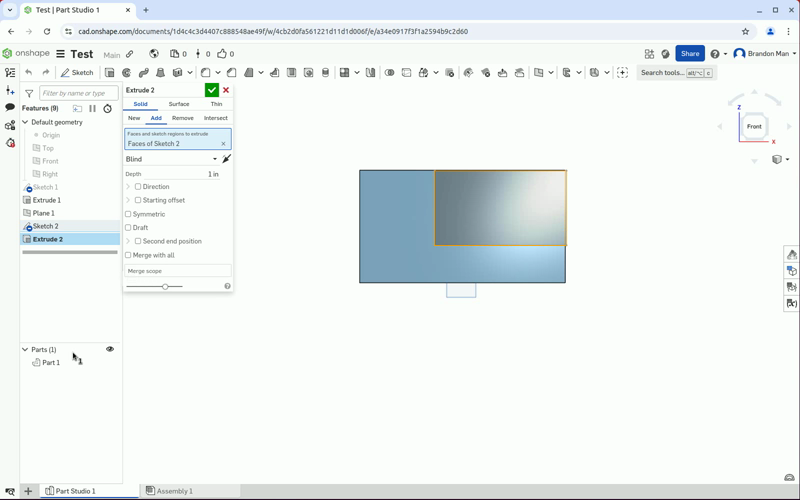
mouse_move(143, 106)
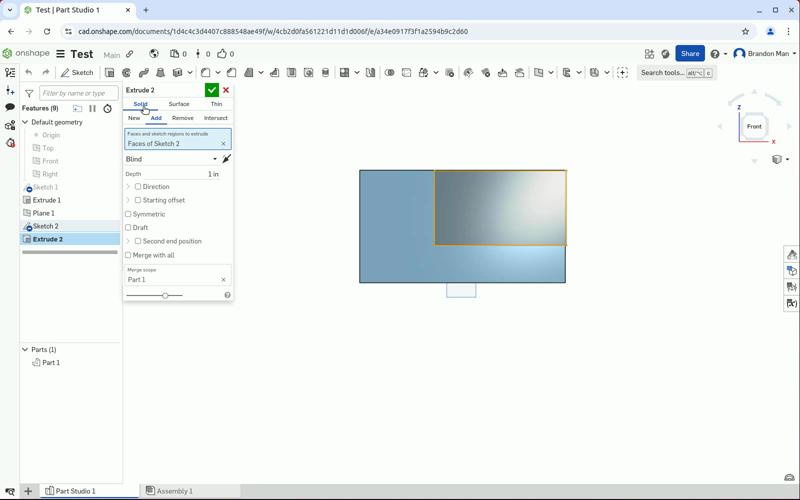
click(143, 106)
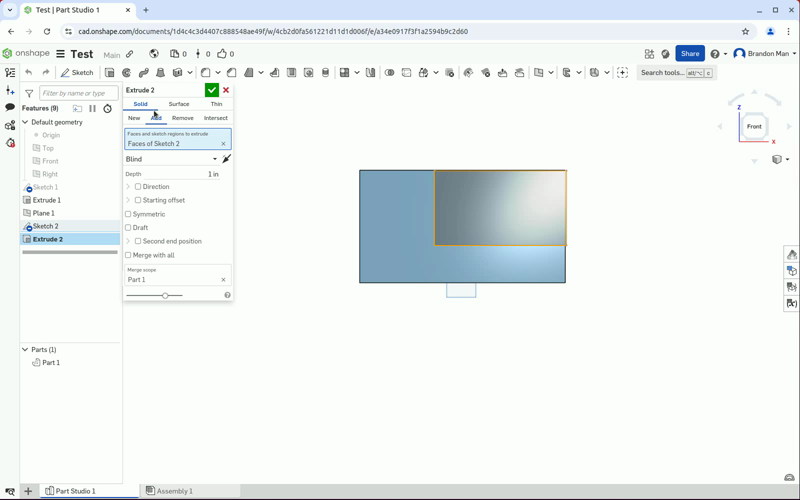
mouse_move(186, 120)
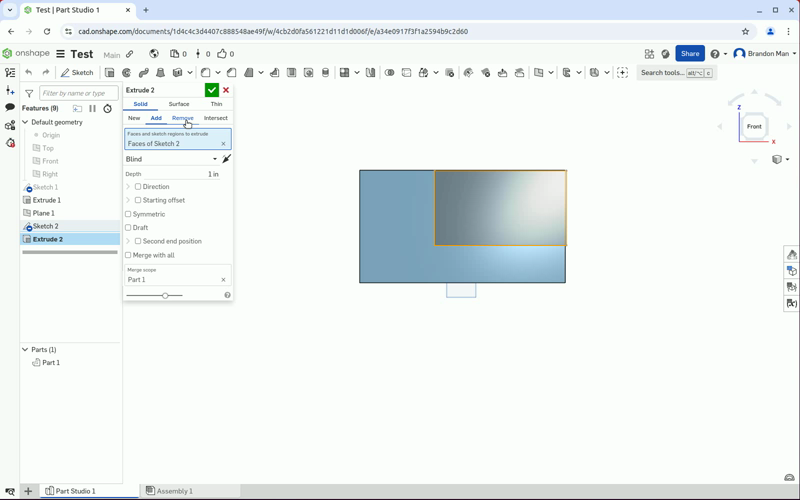
click(186, 120)
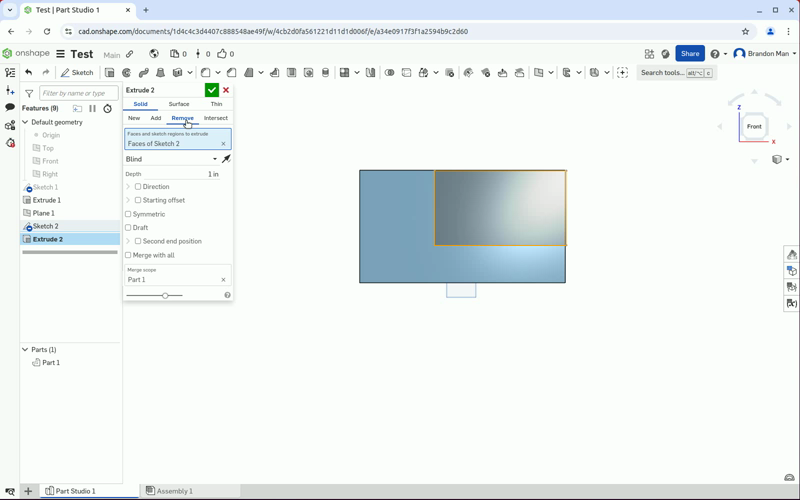
key(tab, 4)
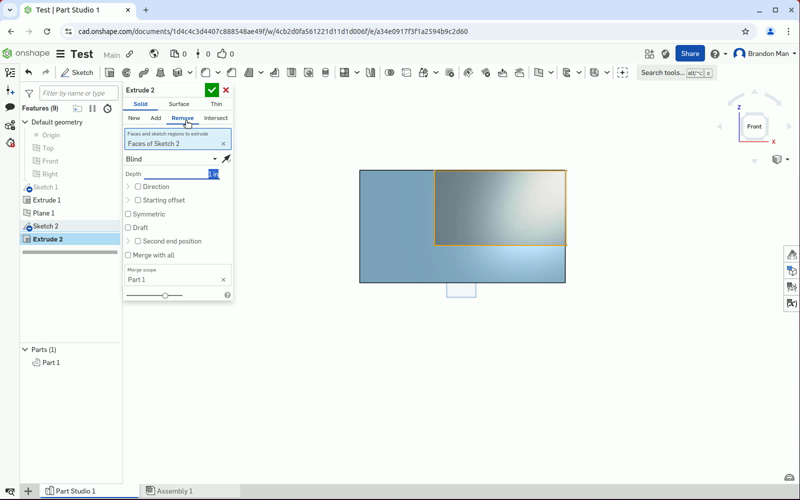
text(15.405)
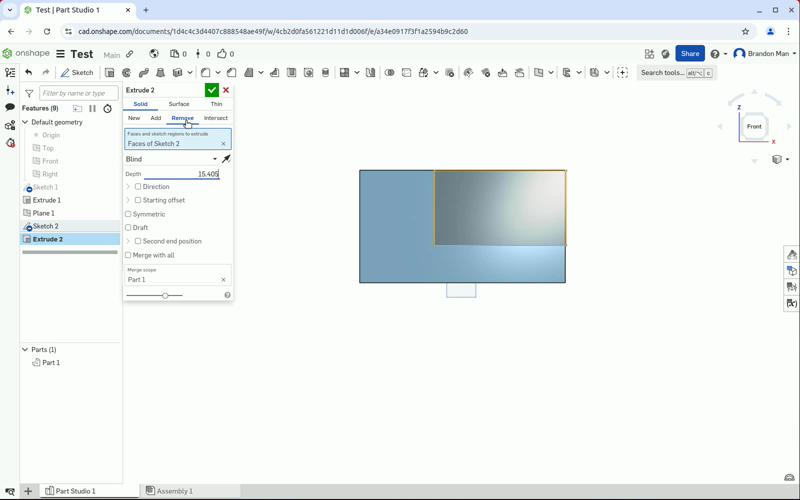
key(tab, 6)
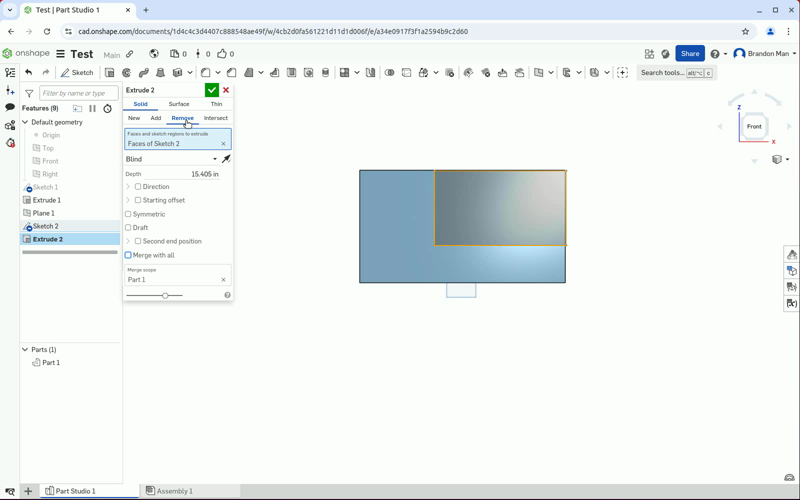
key(space)
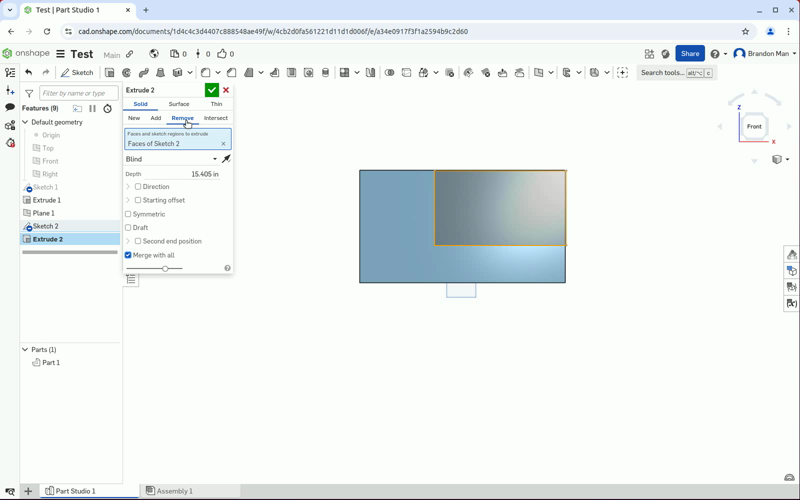
key(enter)
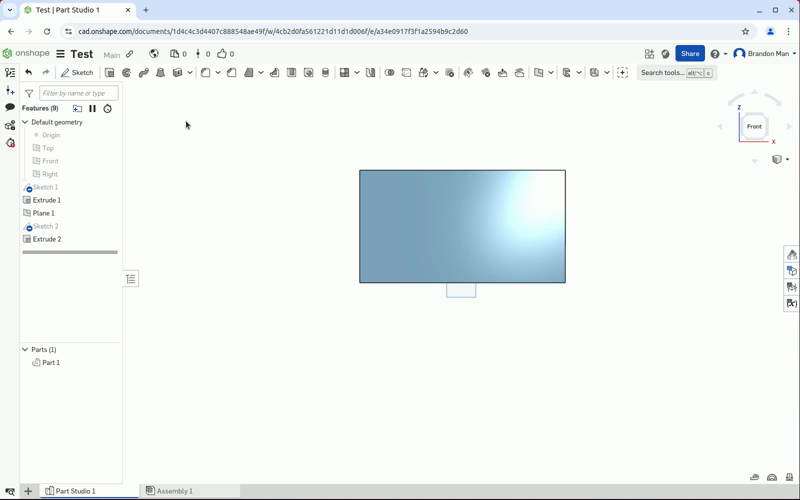
key(shift+h)
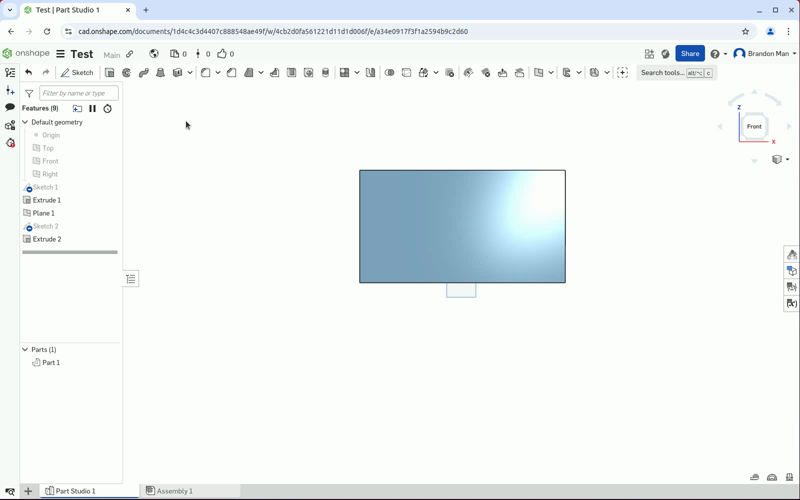
key(shift+h)
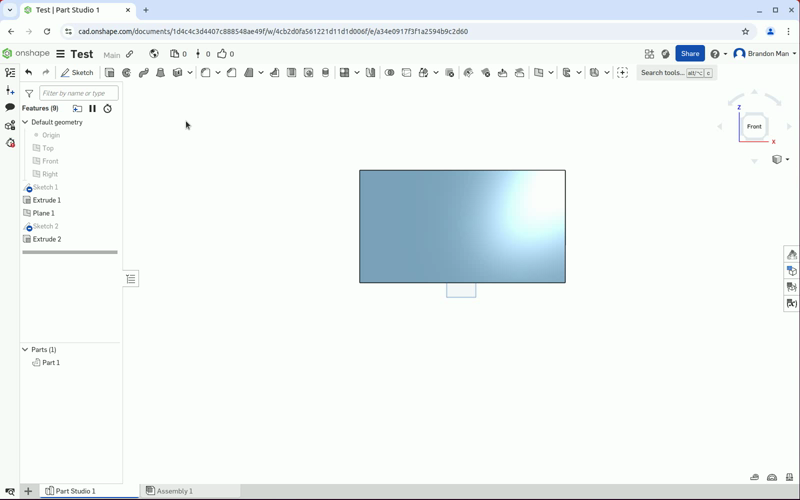
mouse_move(73, 189)
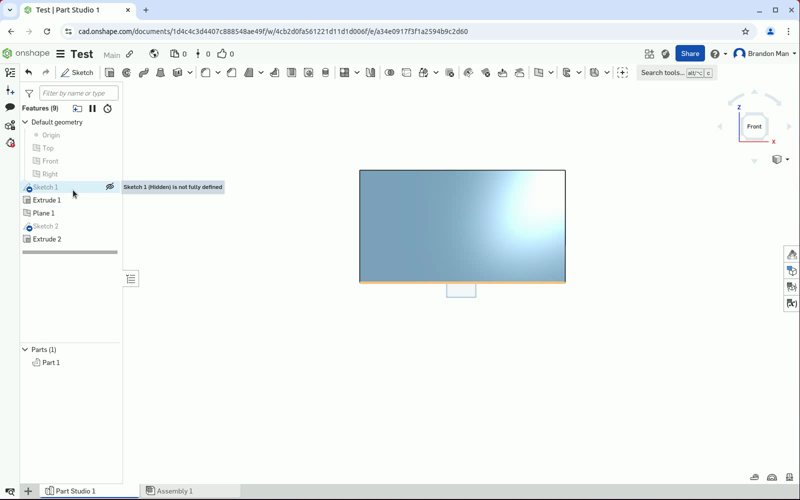
click(73, 189)
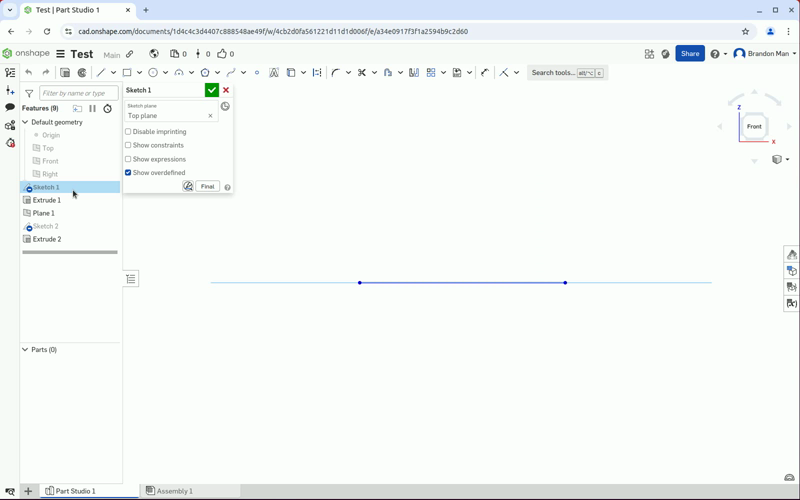
mouse_move(229, 92)
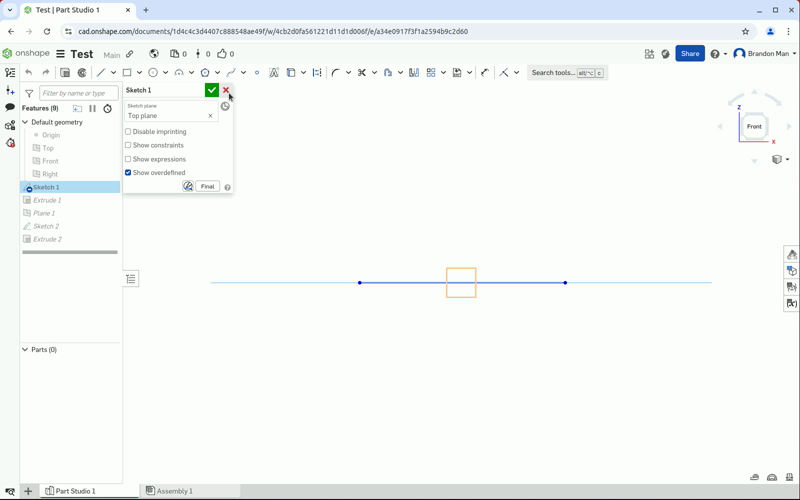
click(229, 92)
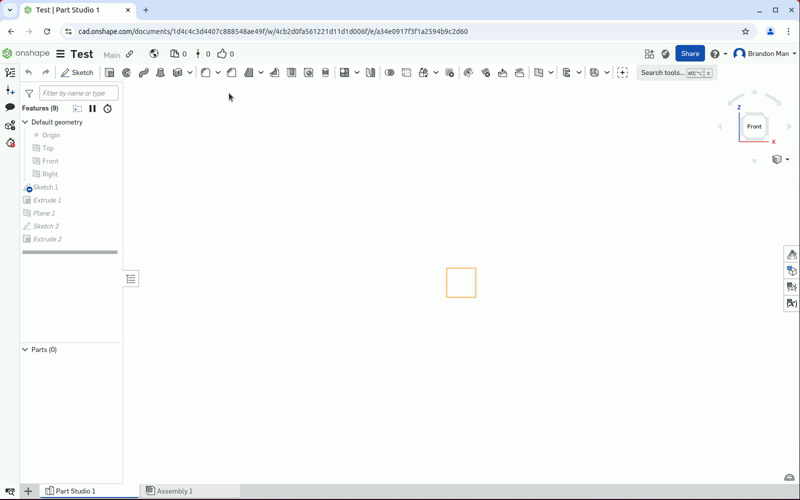
key(shift+s)
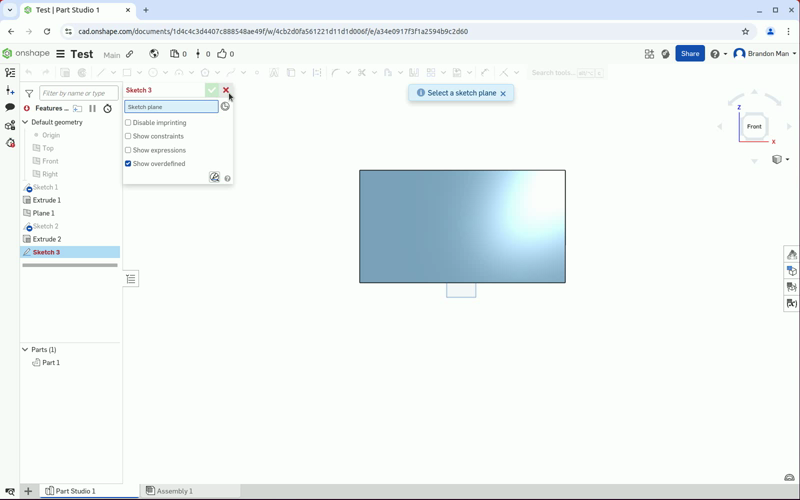
mouse_move(73, 215)
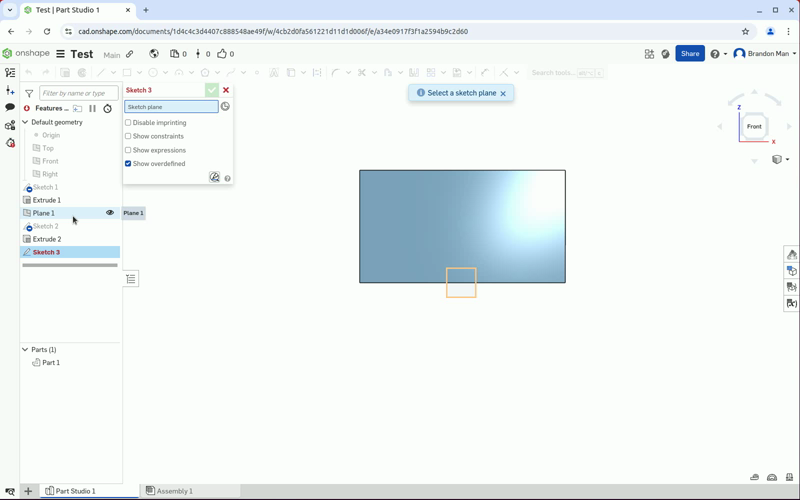
click(73, 215)
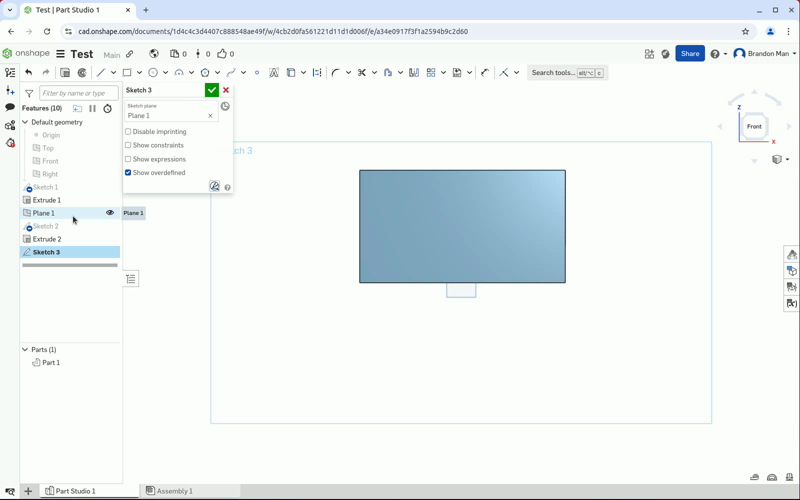
mouse_move(73, 352)
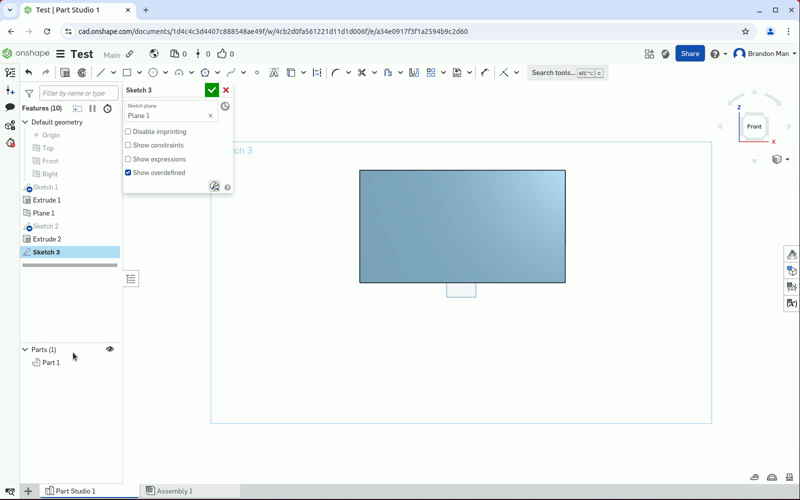
key(y)
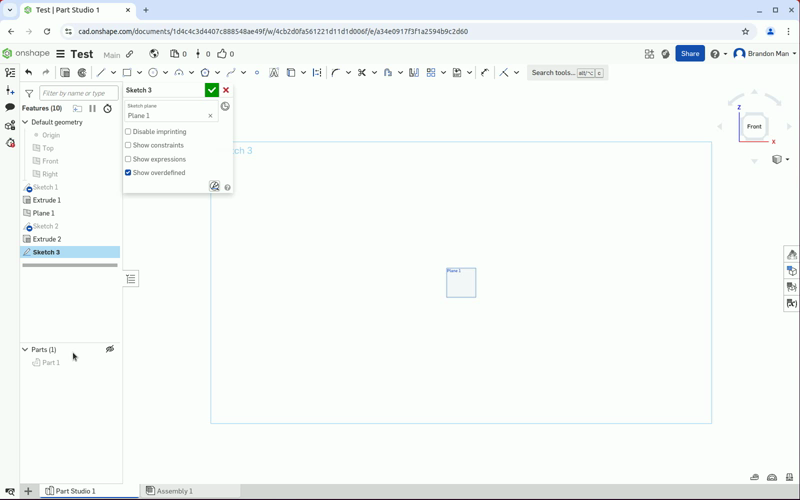
key(c)
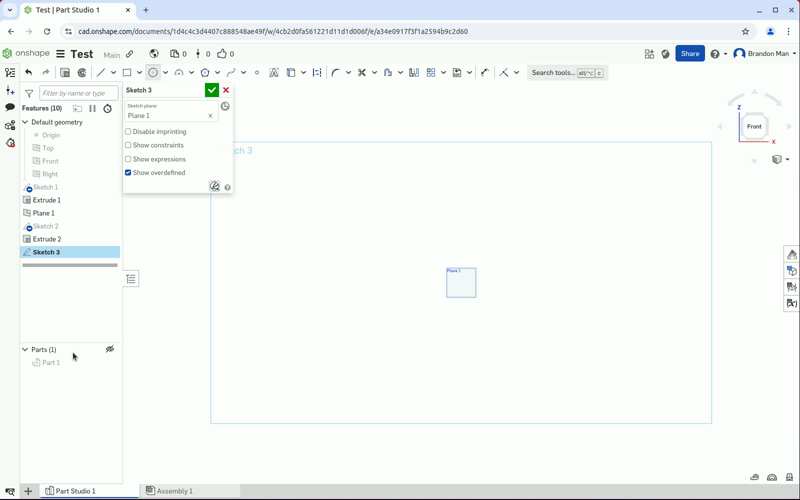
key_down(shift)
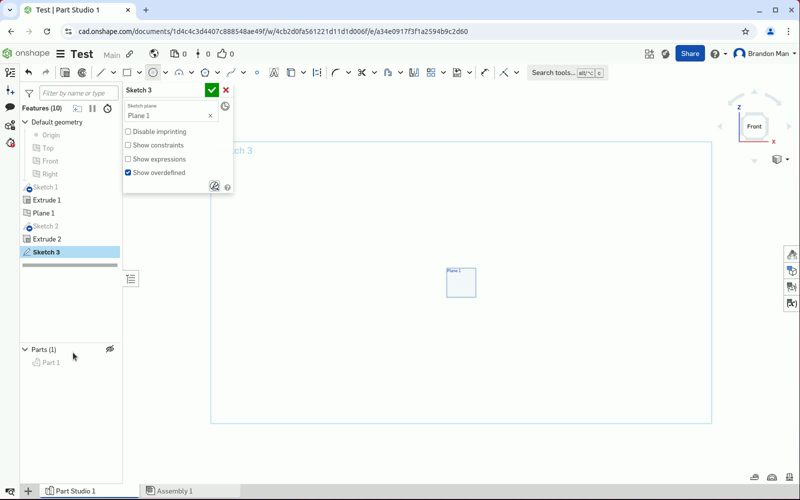
mouse_move(398, 207)
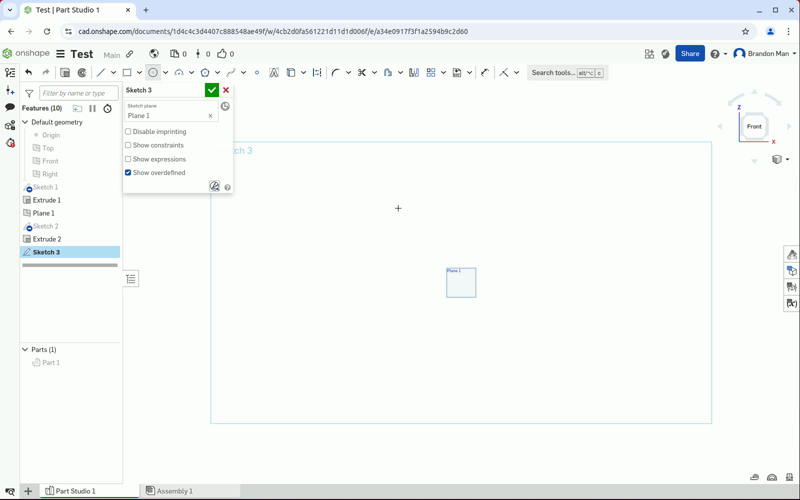
click(398, 207)
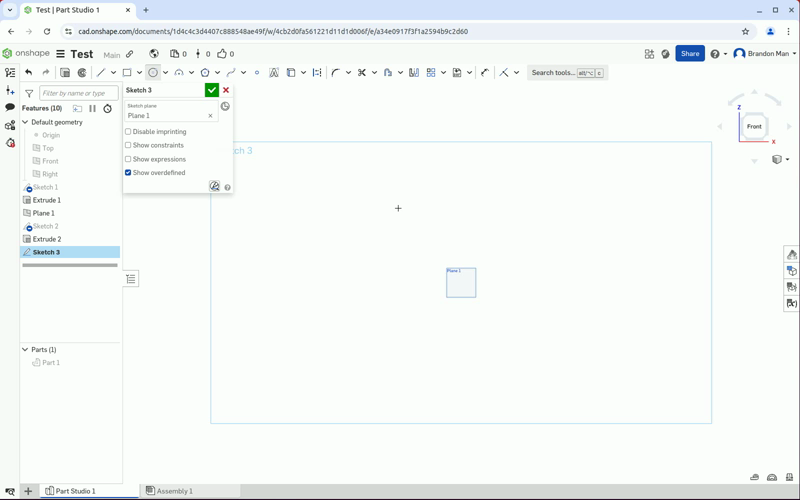
key_up(shift)
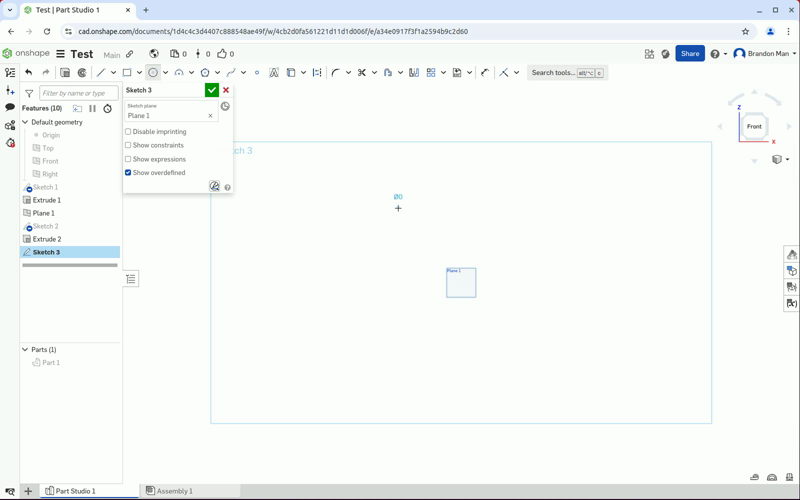
mouse_move(416, 207)
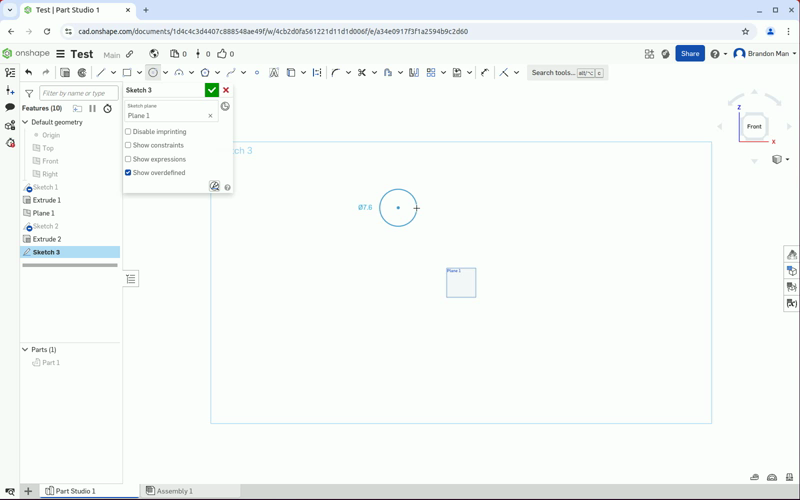
click(416, 207)
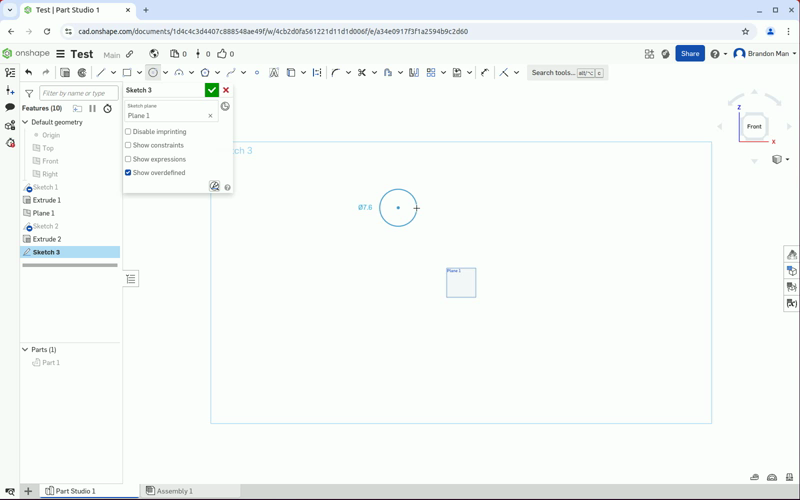
key(esc)
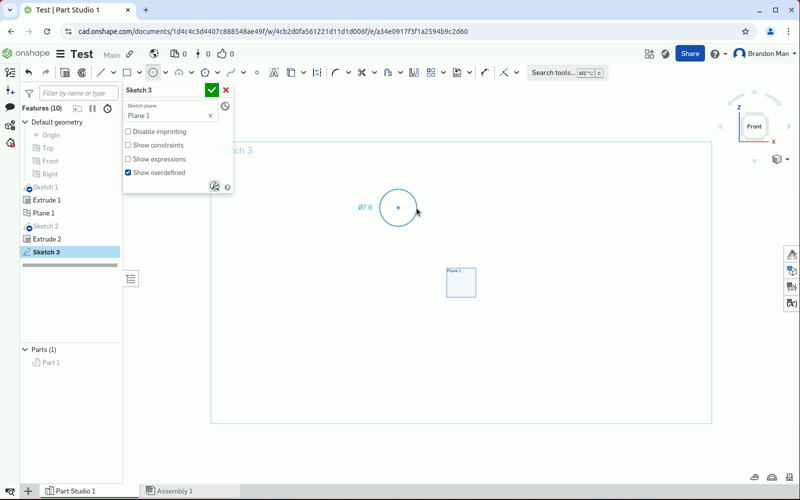
mouse_move(396, 222)
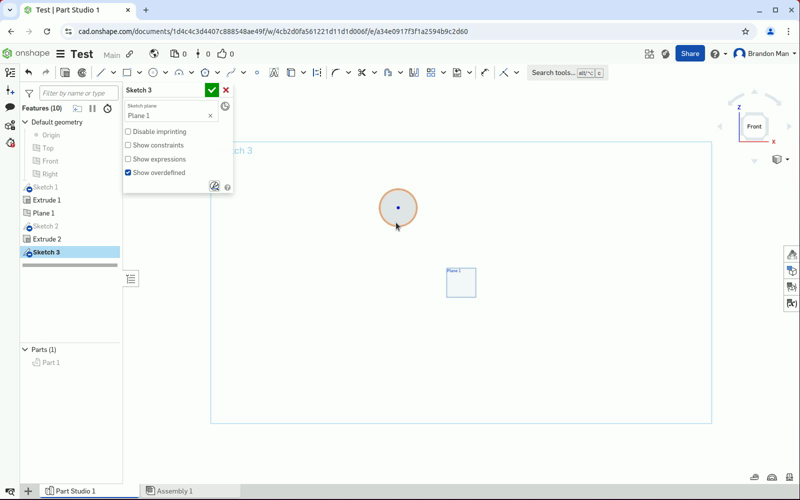
scroll(6)
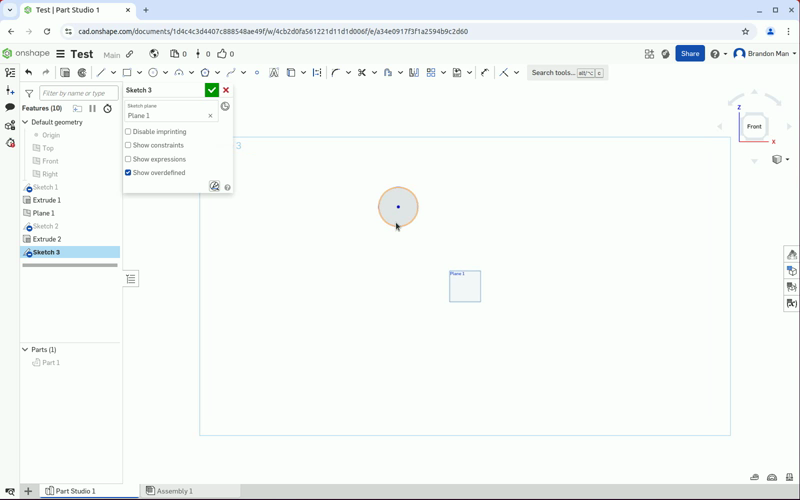
scroll(6)
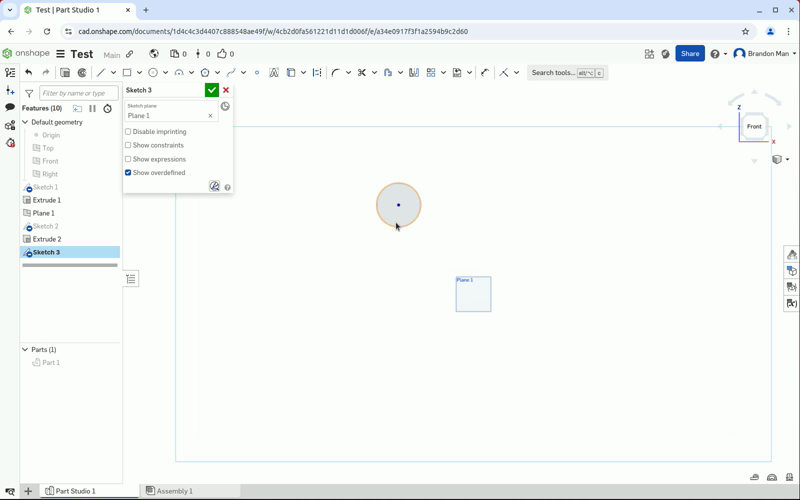
scroll(6)
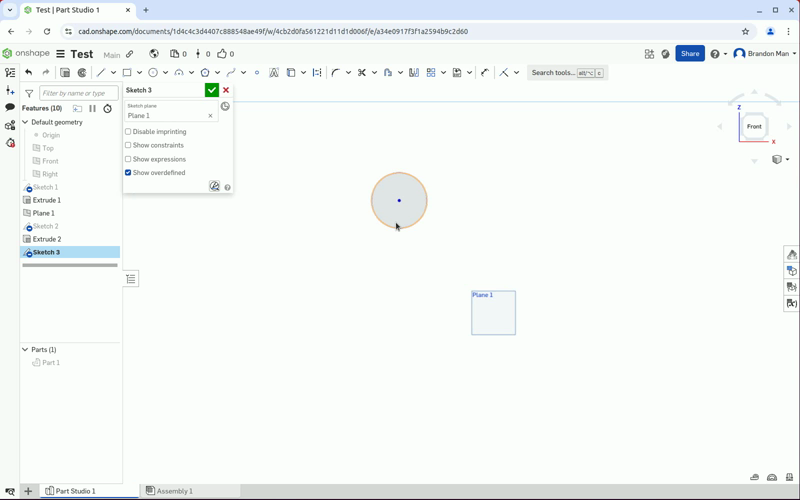
scroll(6)
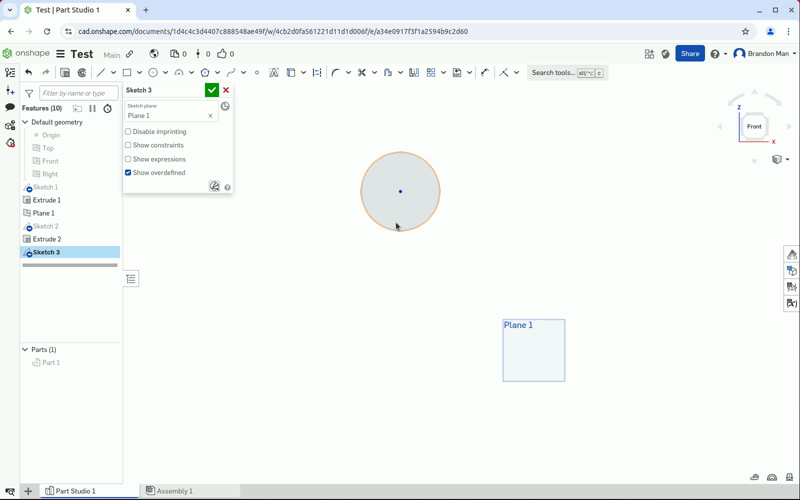
scroll(6)
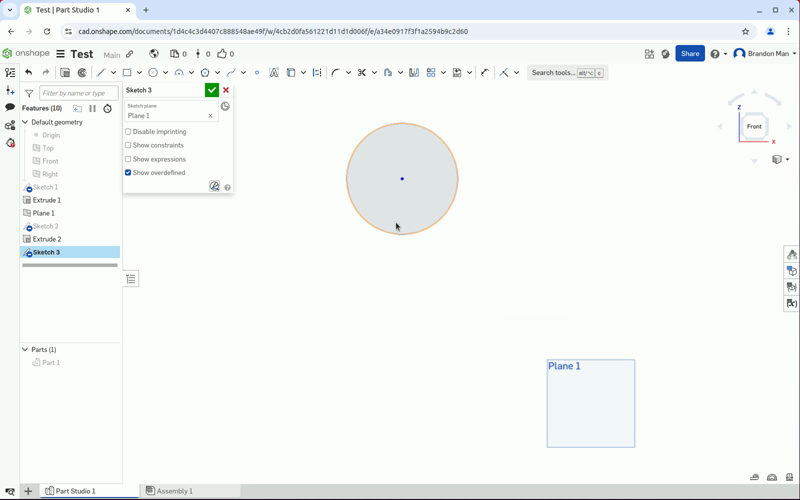
scroll(6)
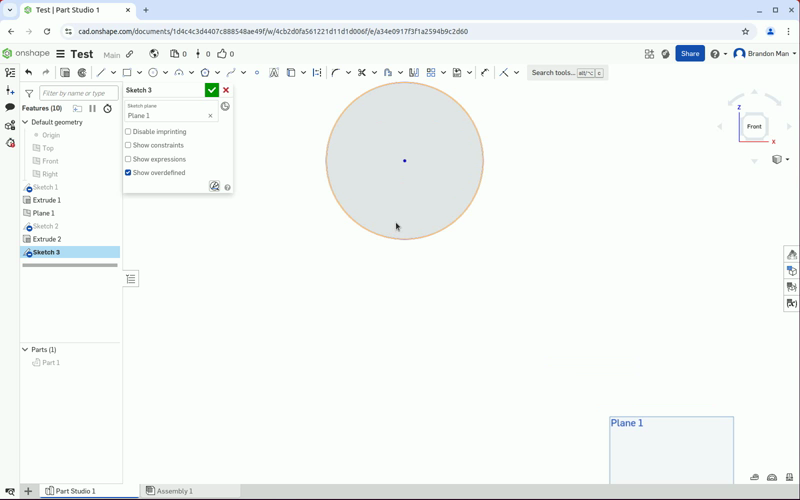
scroll(6)
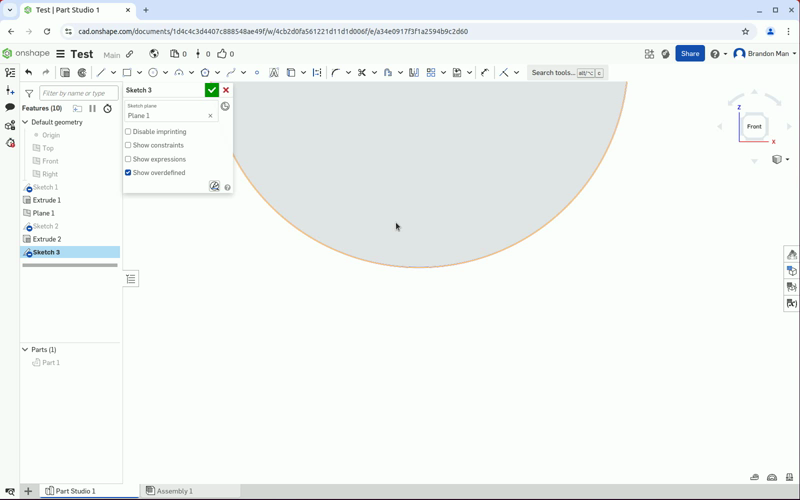
click(396, 222)
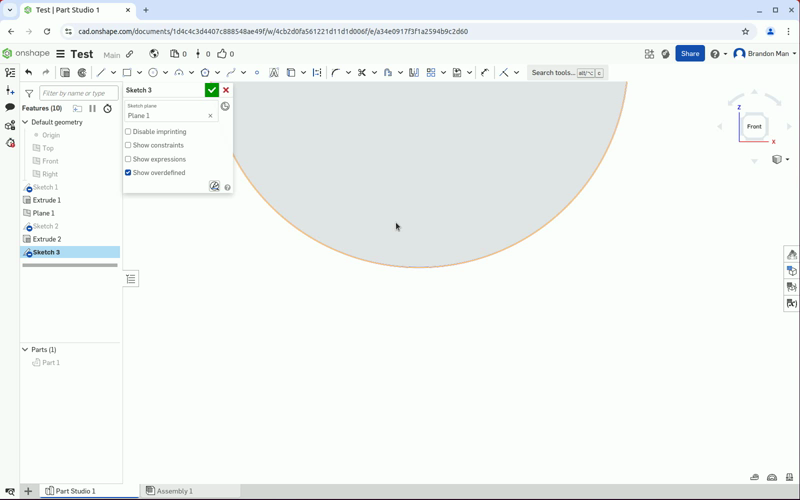
scroll(-6)
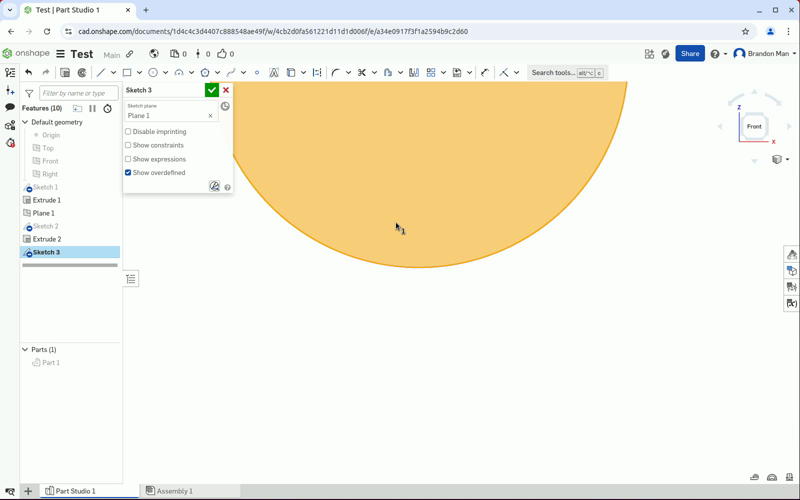
scroll(-6)
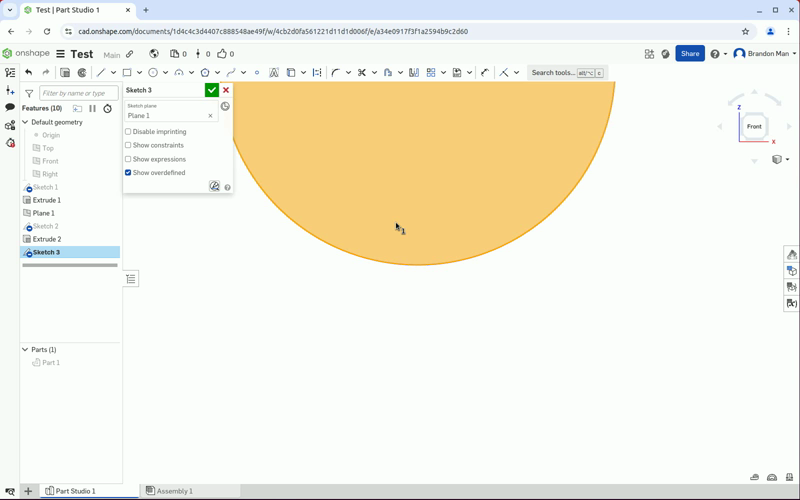
scroll(-6)
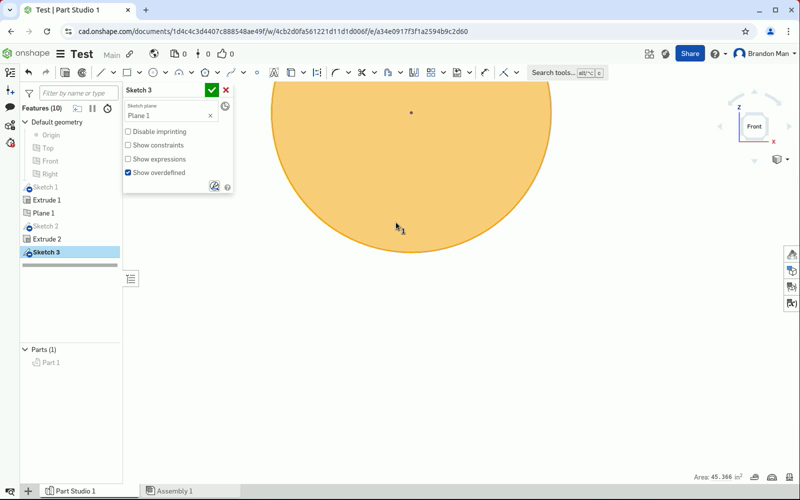
scroll(-6)
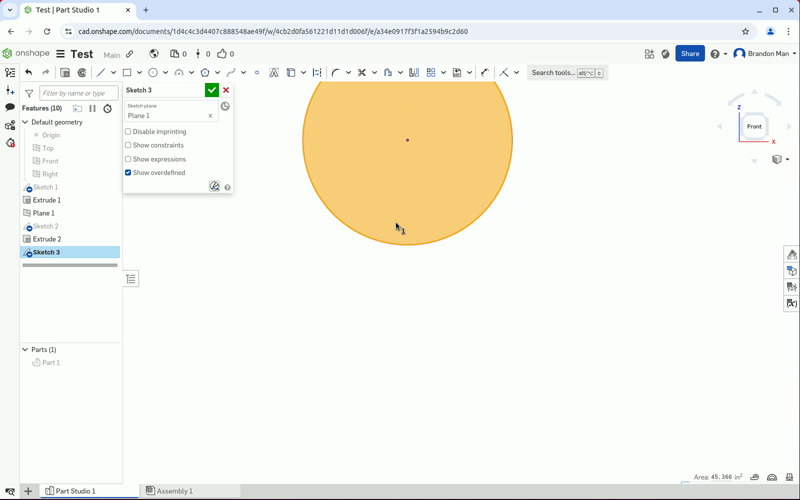
scroll(-6)
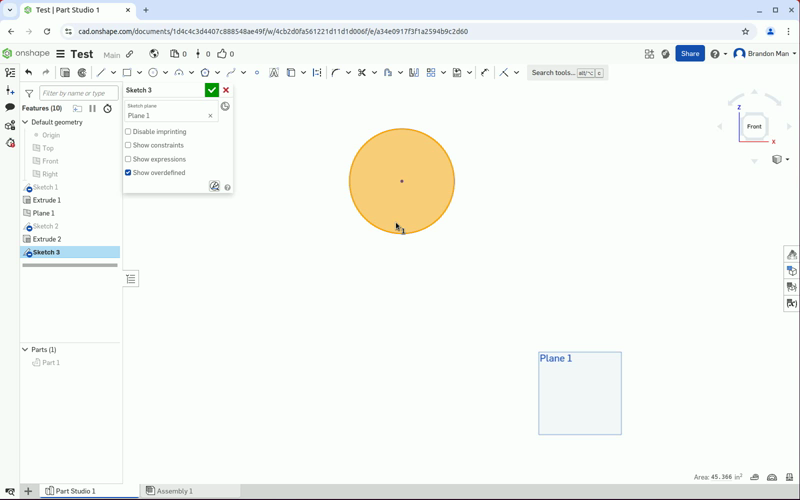
scroll(-6)
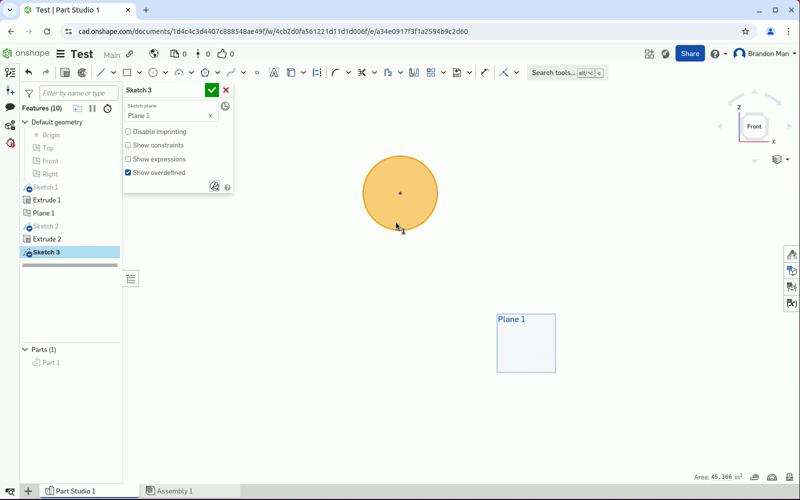
scroll(-6)
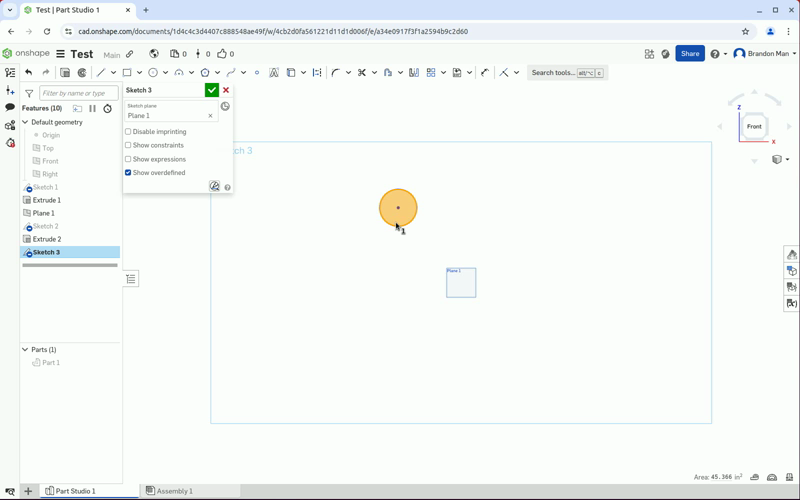
mouse_move(73, 352)
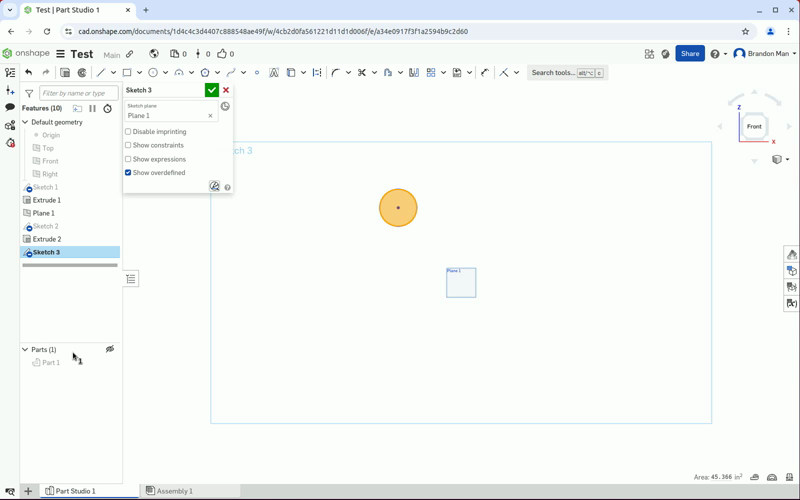
key(shift+y)
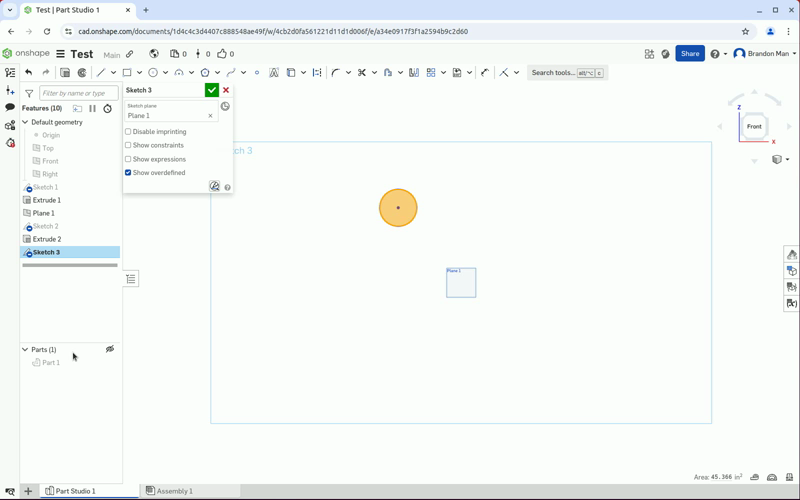
key(shift+e)
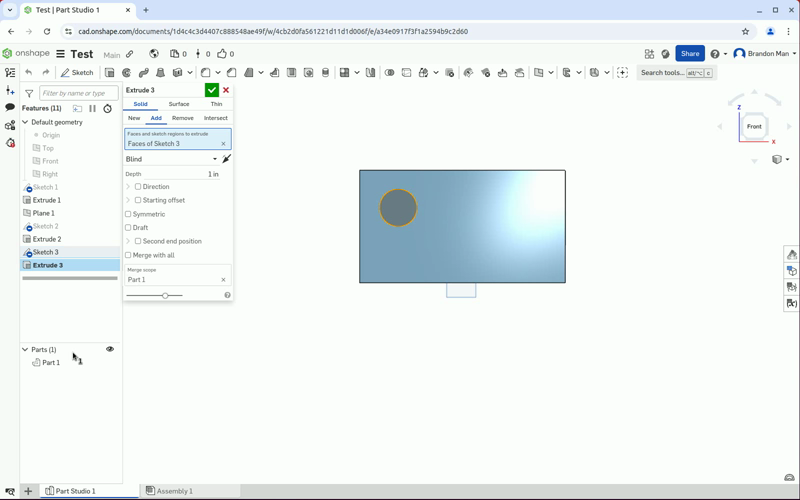
mouse_move(143, 106)
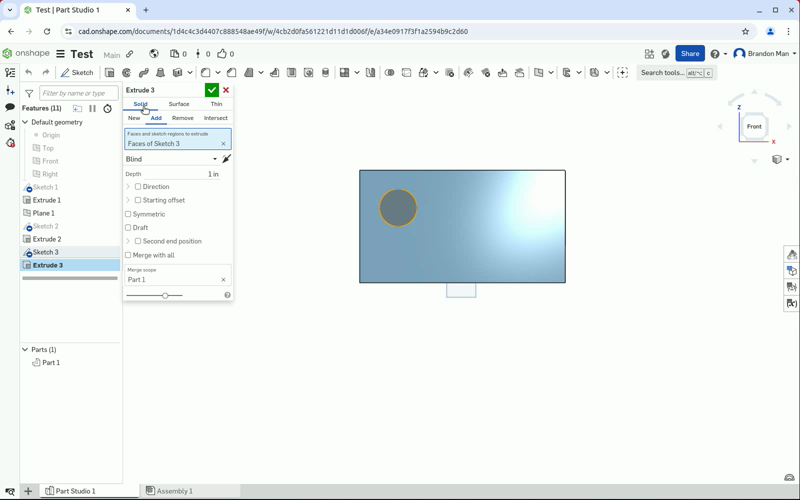
click(143, 106)
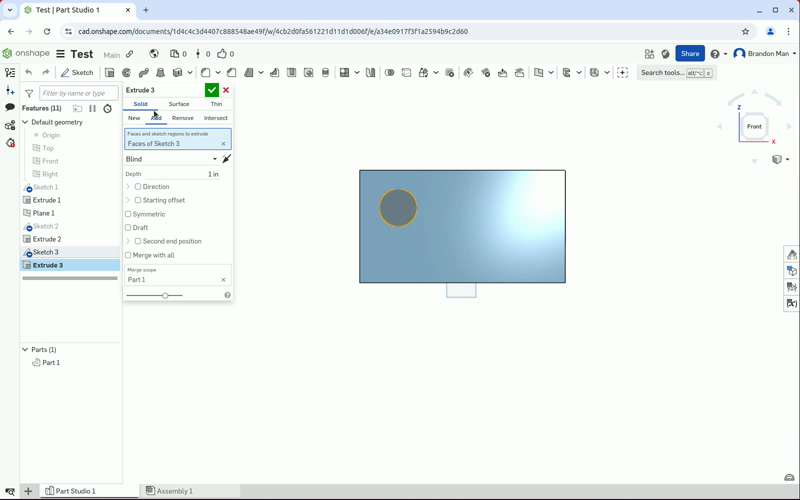
mouse_move(186, 120)
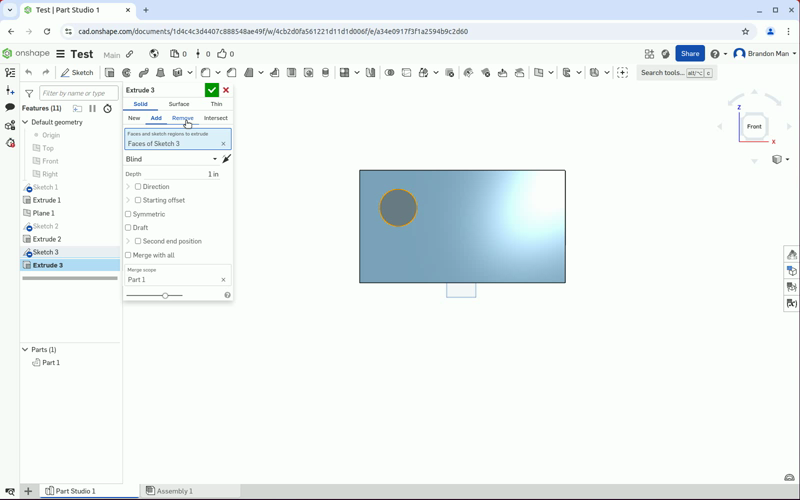
click(186, 120)
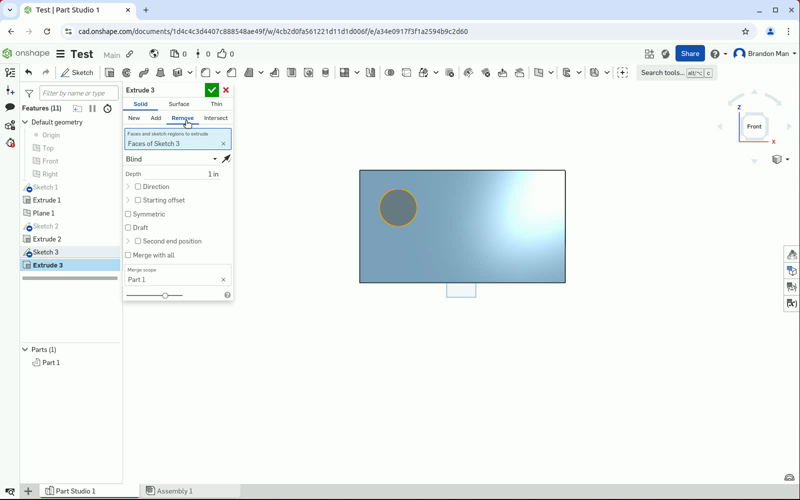
key(tab, 4)
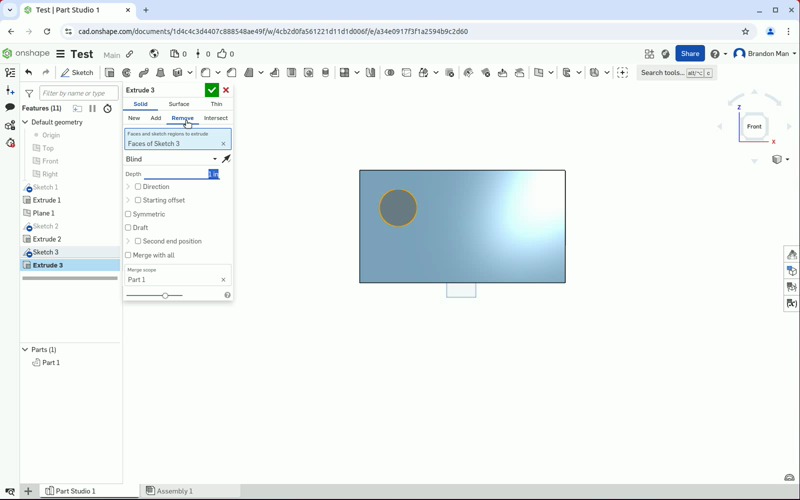
text(15.405)
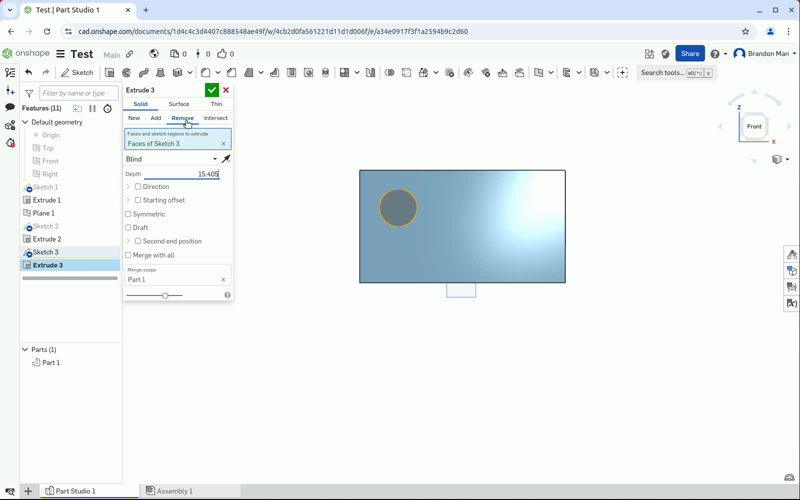
key(tab, 6)
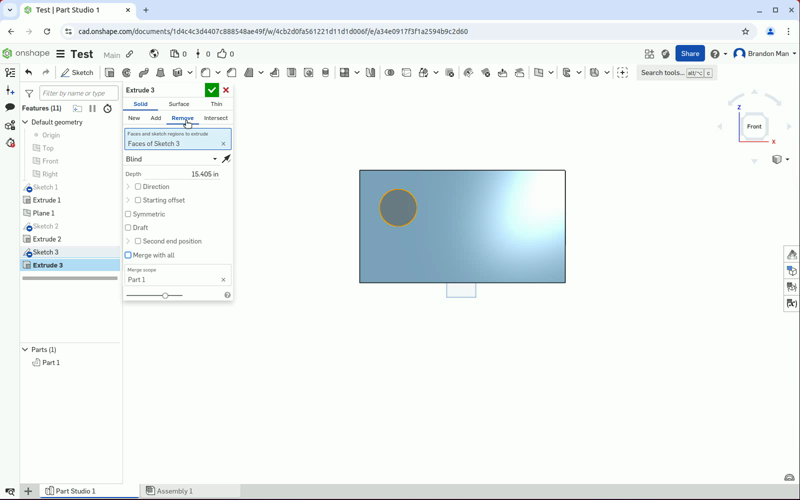
key(space)
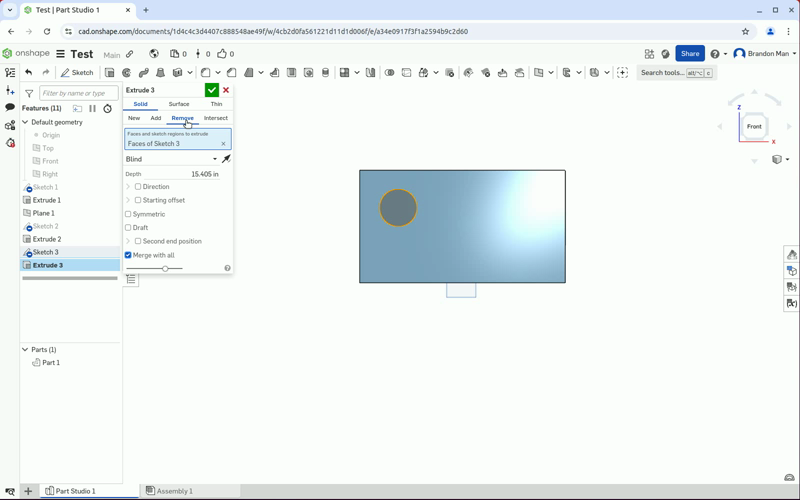
key(enter)
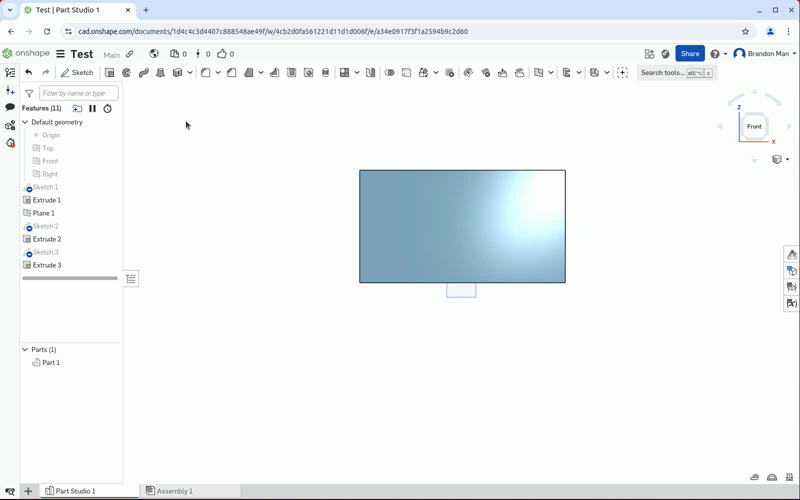
key(shift+h)
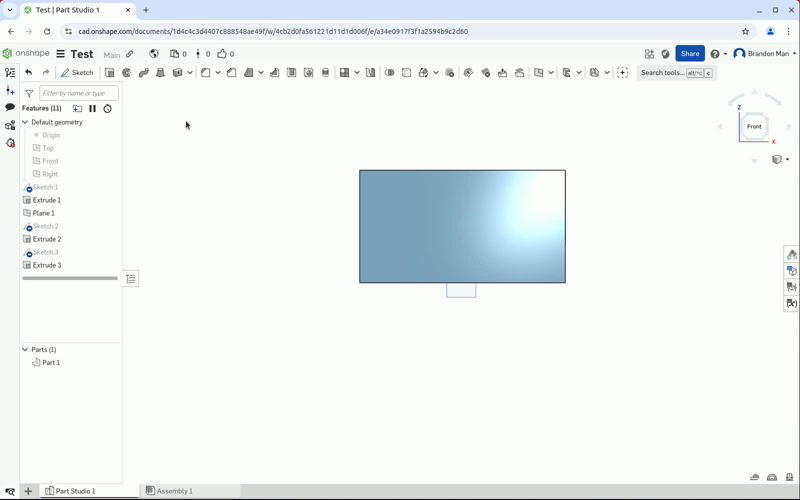
key(shift+h)
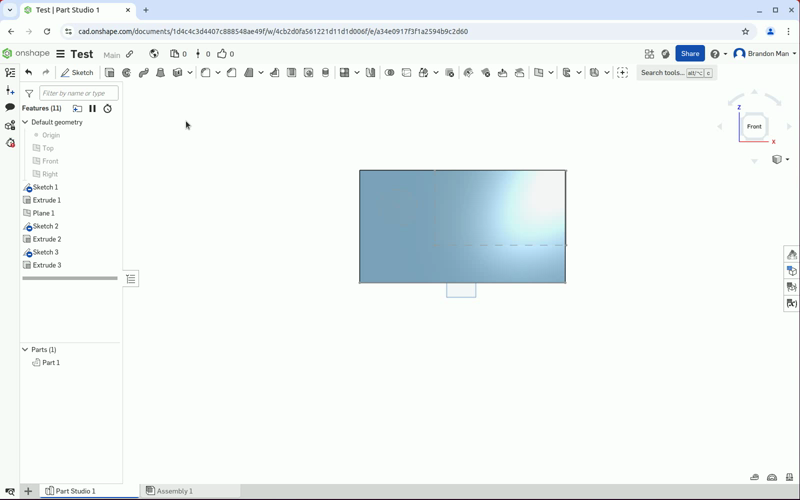
key(shift+7)
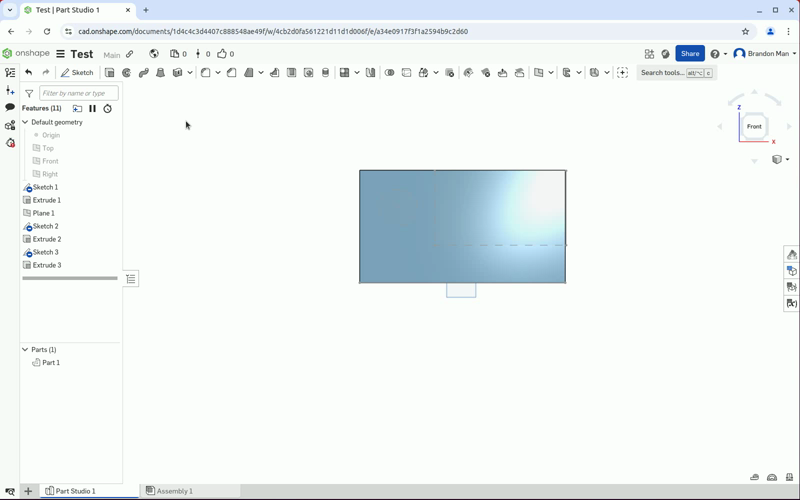
key(left, 2)
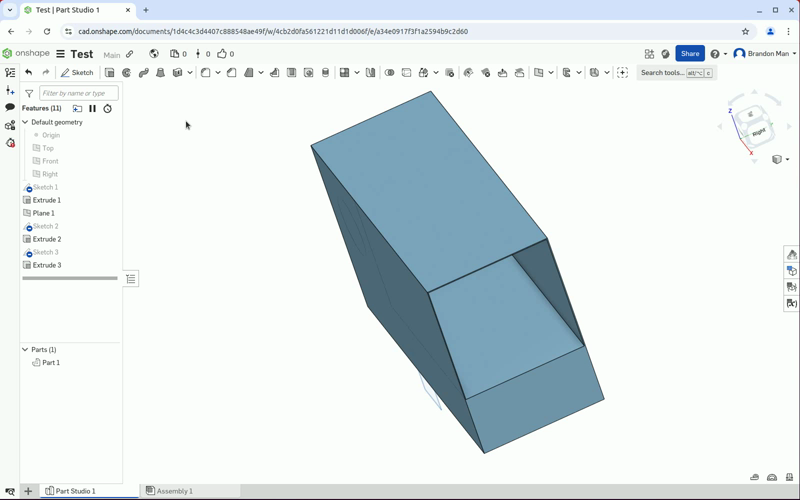
key(down, 2)
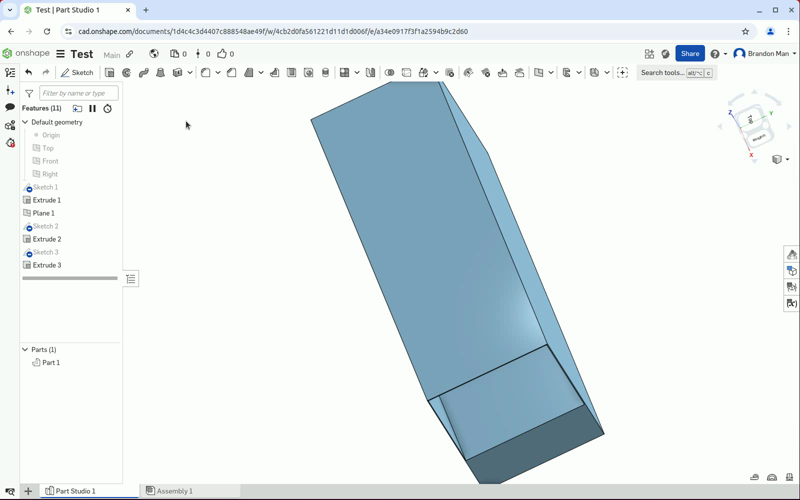
key(up, 2)
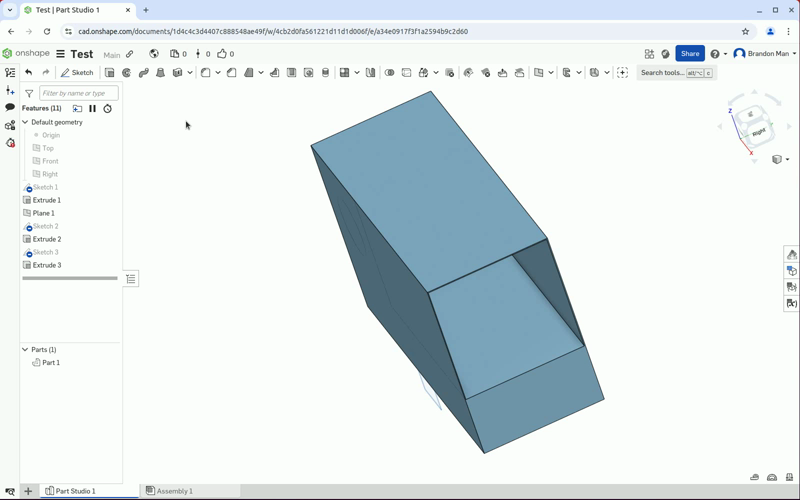
key(right, 2)
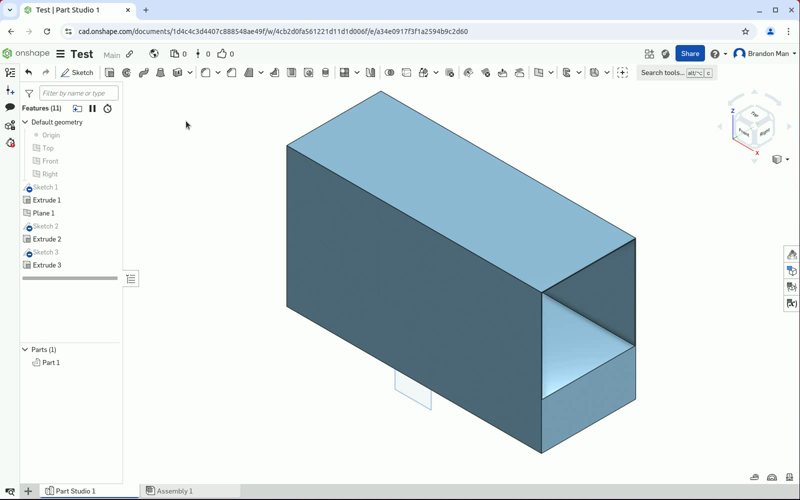
mouse_move(73, 189)
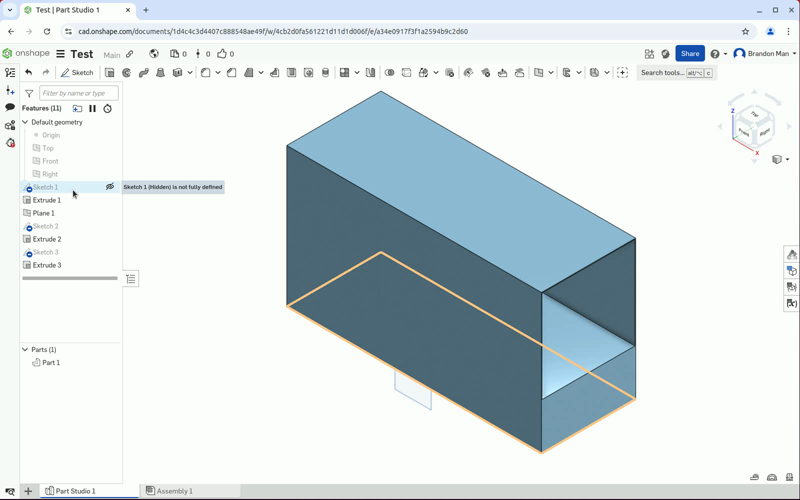
click(73, 189)